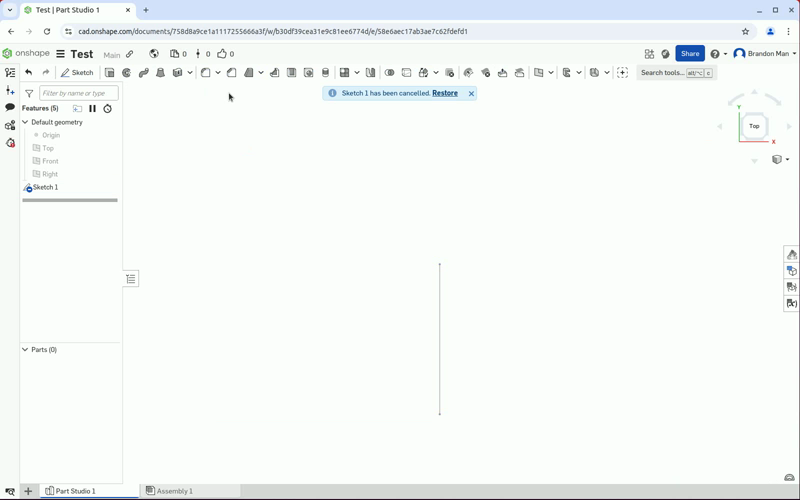
key(shift+h)
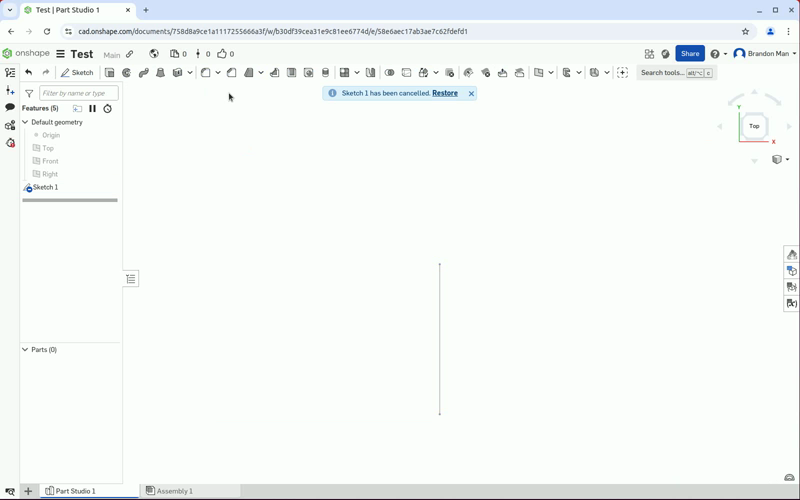
key(shift+s)
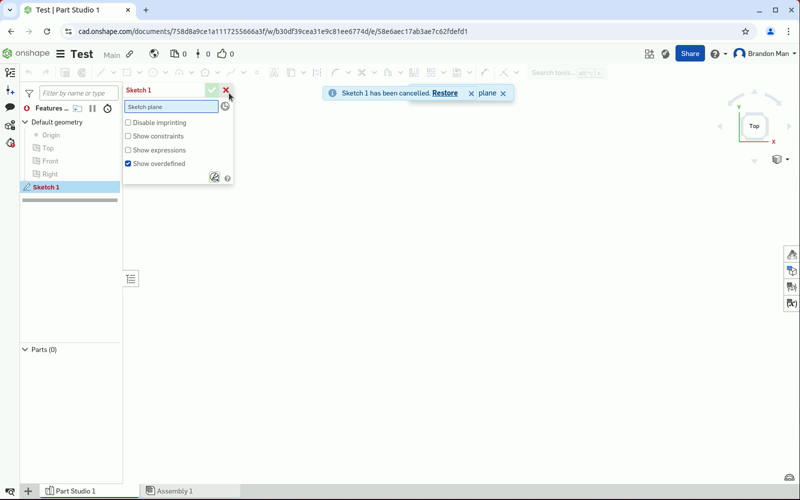
mouse_move(73, 150)
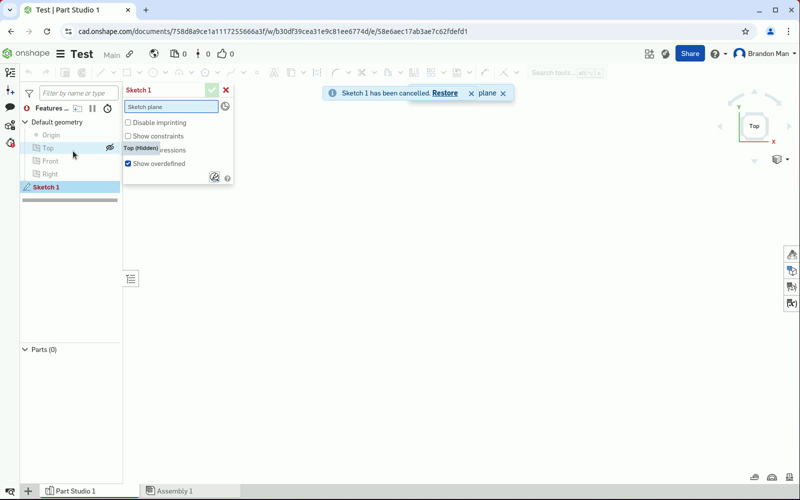
click(73, 150)
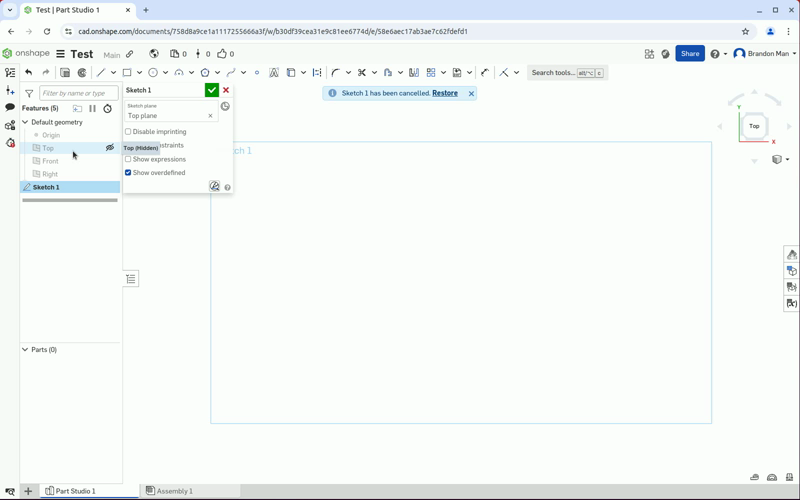
mouse_move(73, 352)
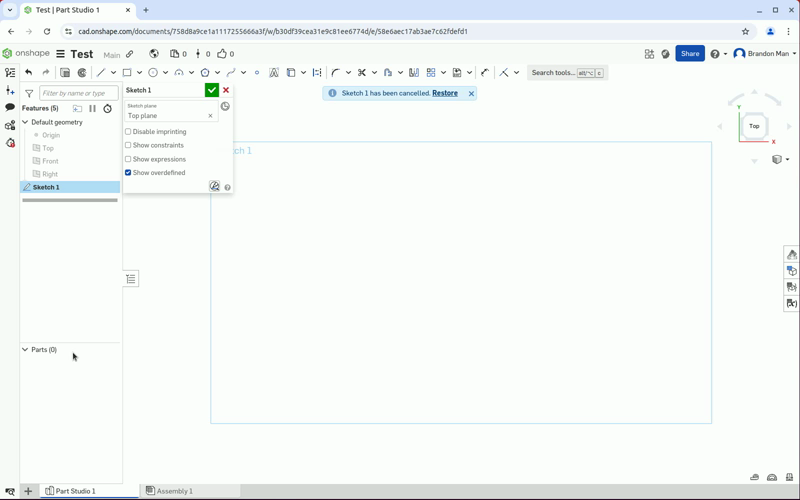
key(y)
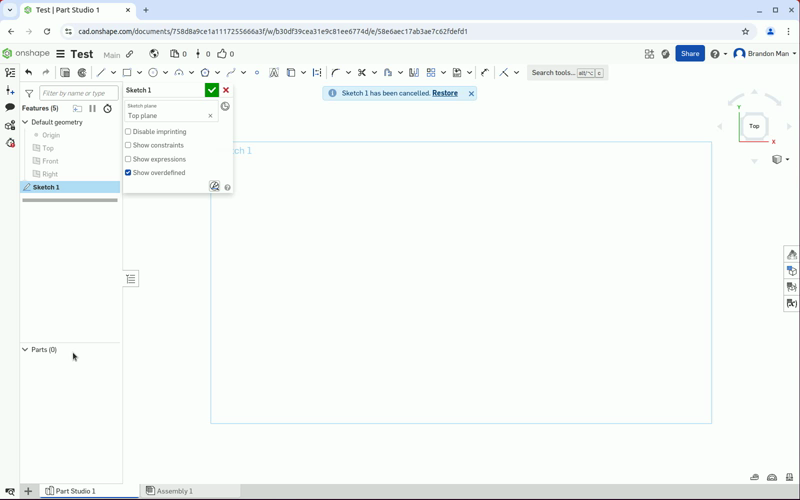
key(l)
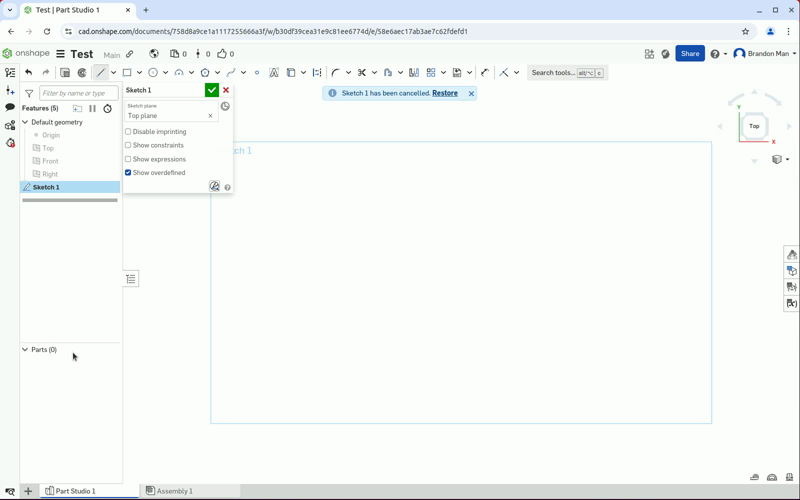
key_down(shift)
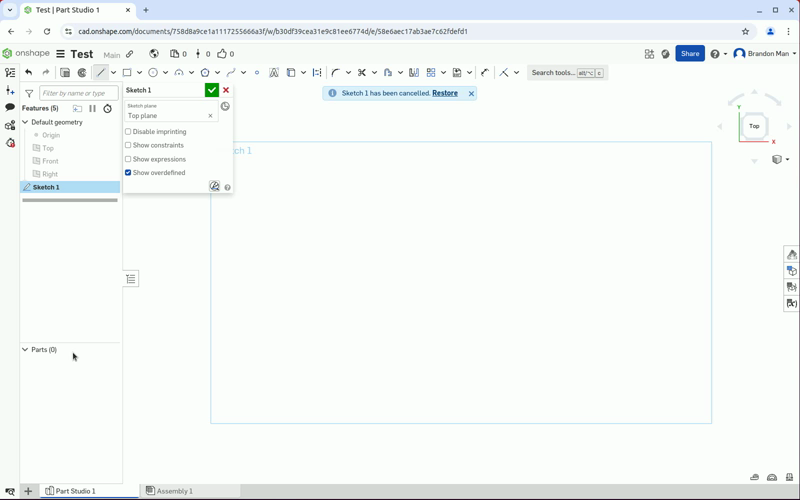
mouse_move(460, 282)
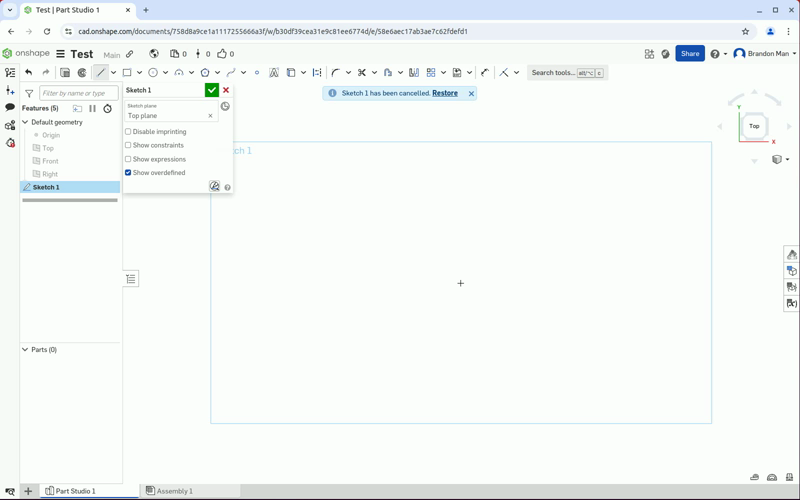
click(460, 282)
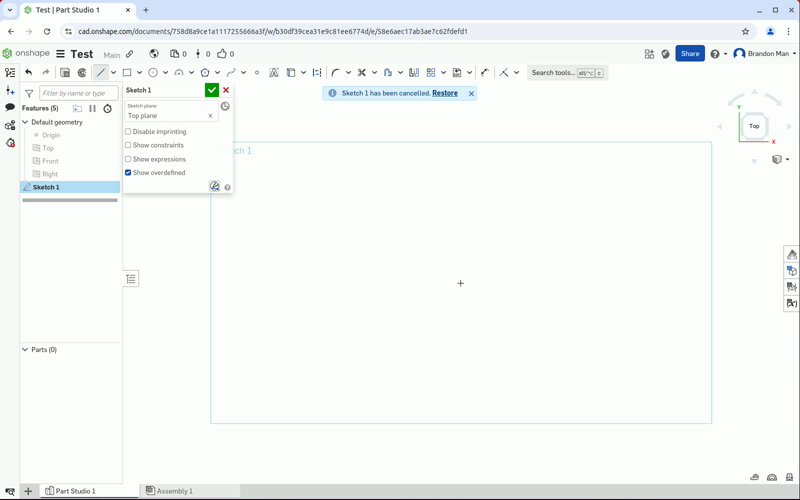
key_up(shift)
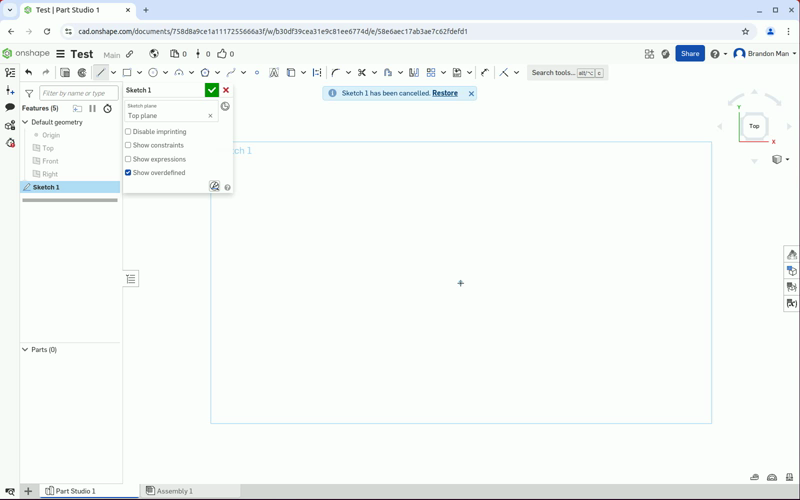
key_down(shift)
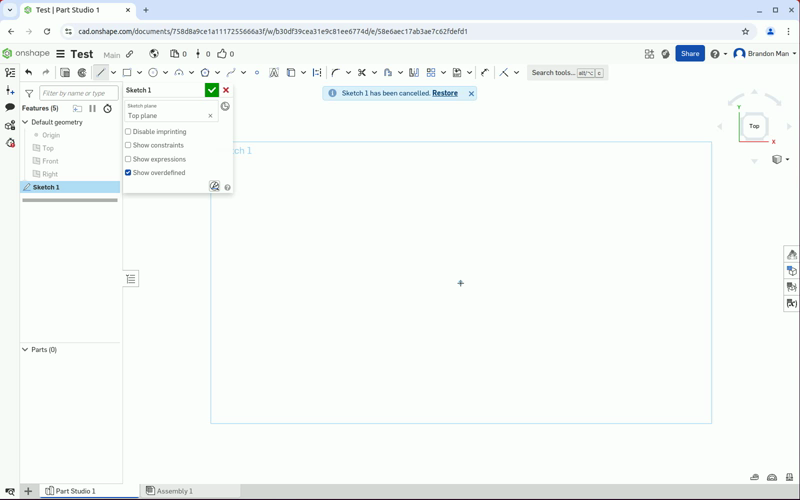
mouse_move(573, 282)
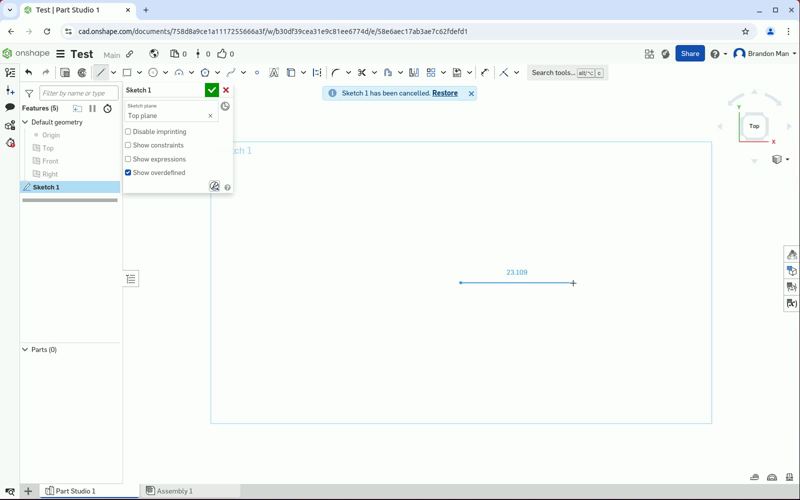
click(573, 282)
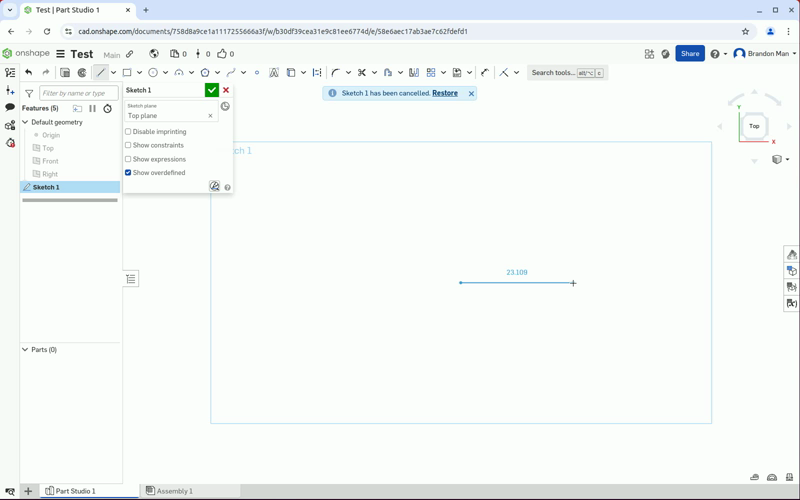
key_up(shift)
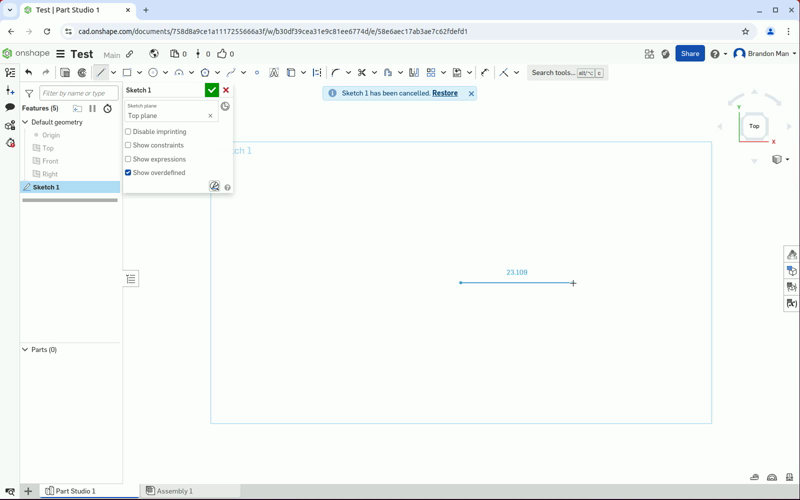
key_down(shift)
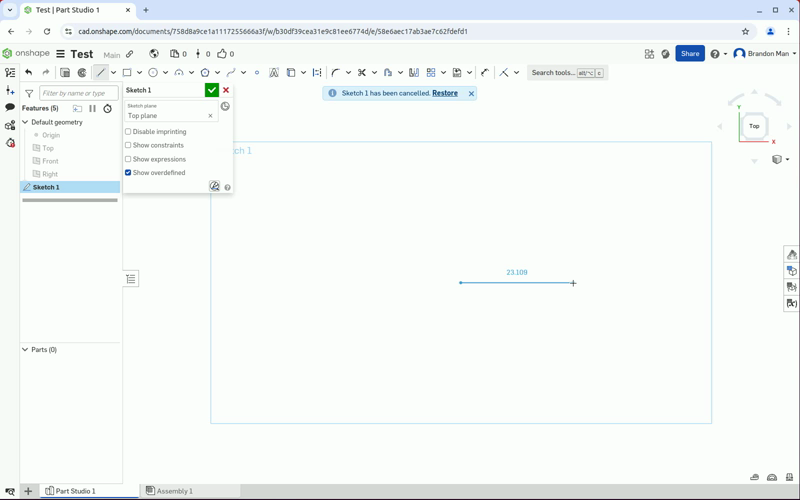
mouse_move(573, 215)
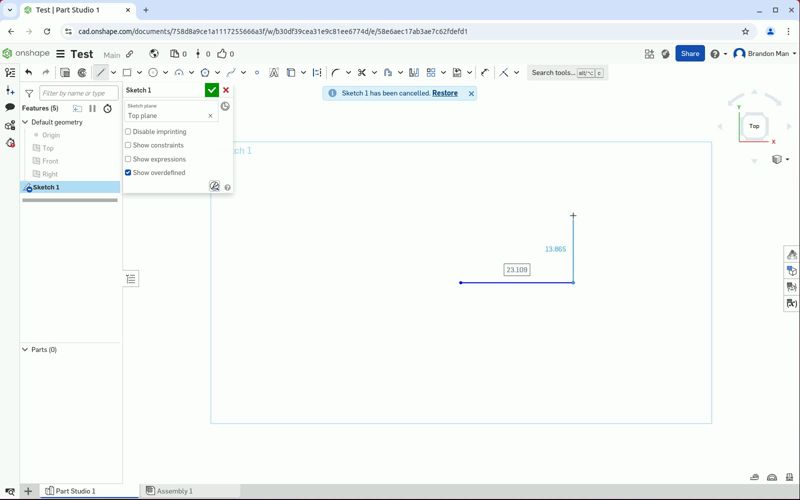
click(573, 215)
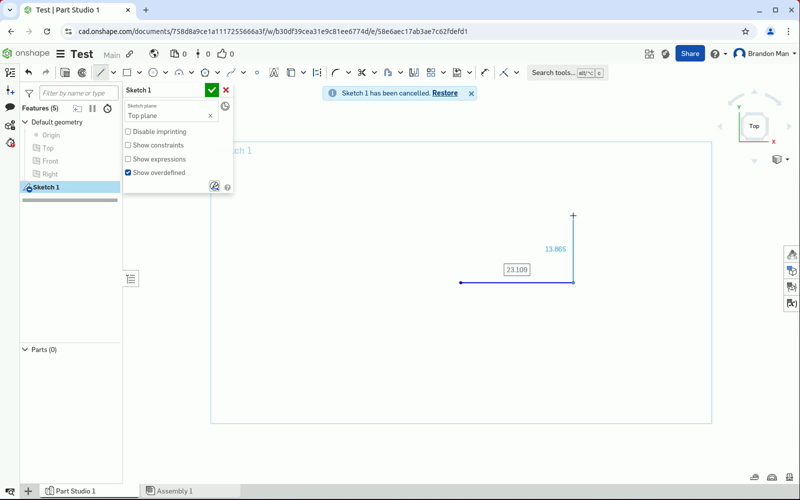
key_up(shift)
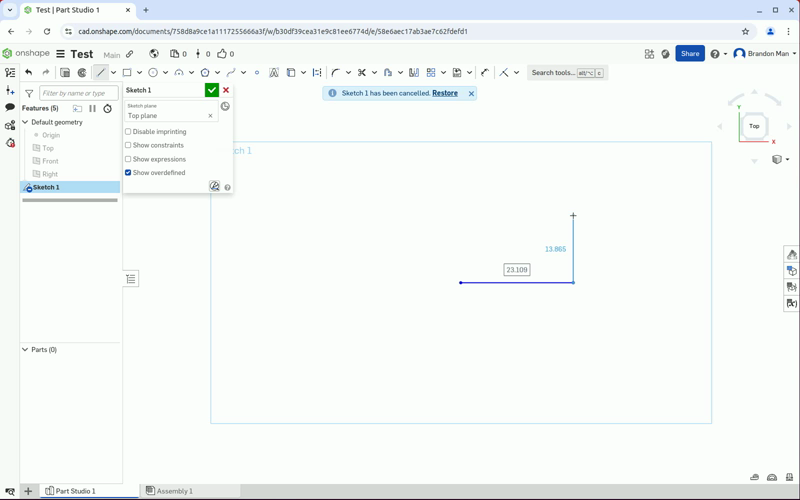
key_down(shift)
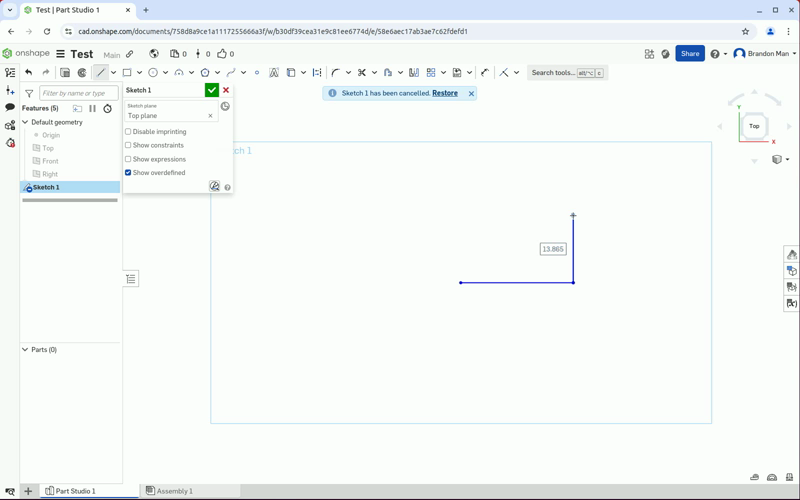
mouse_move(460, 215)
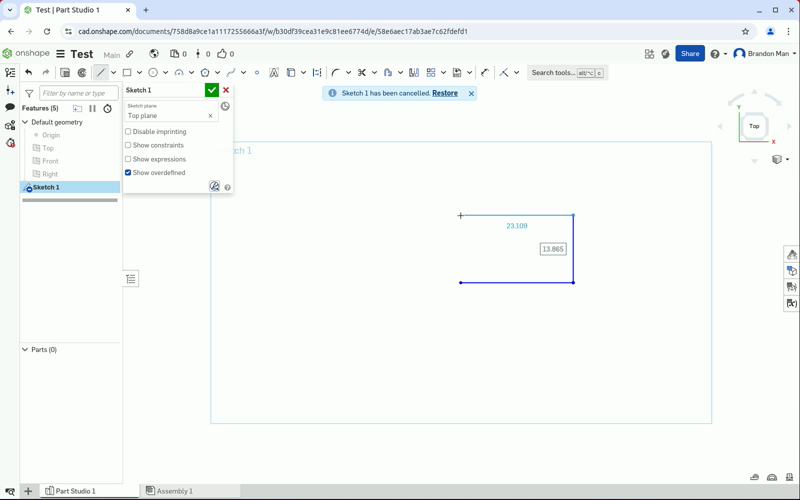
click(460, 215)
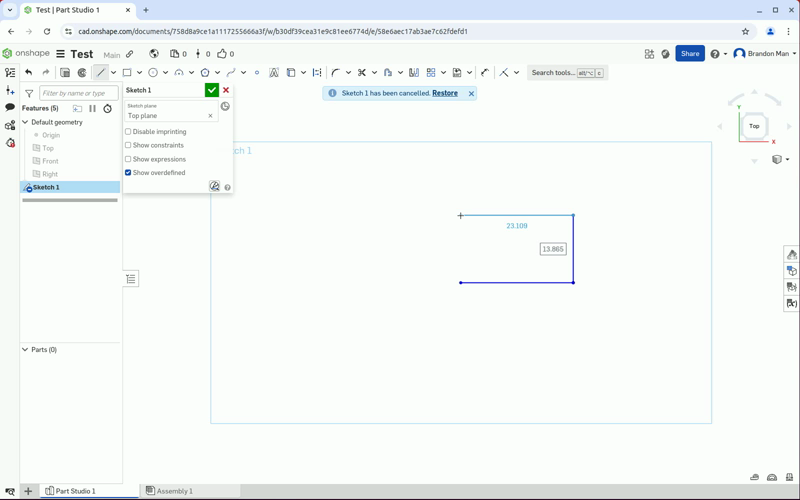
key_up(shift)
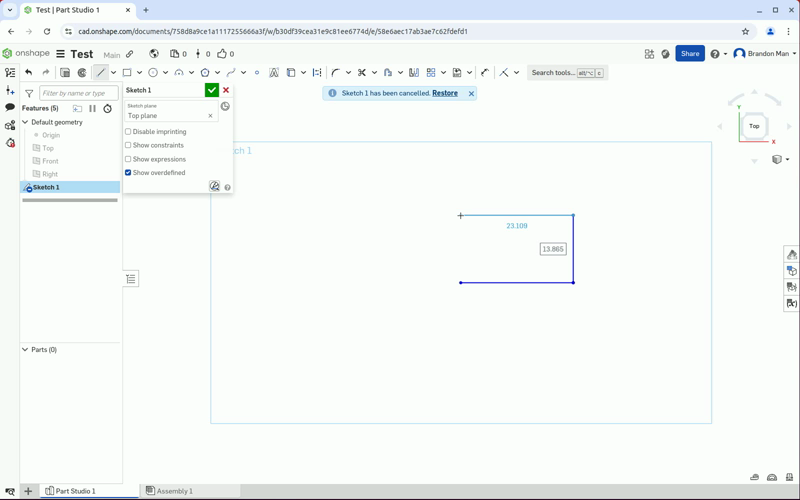
key_down(shift)
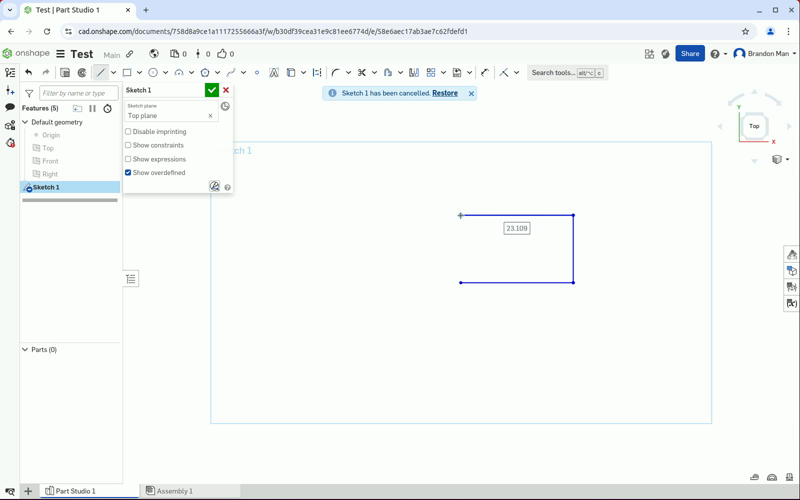
mouse_move(460, 282)
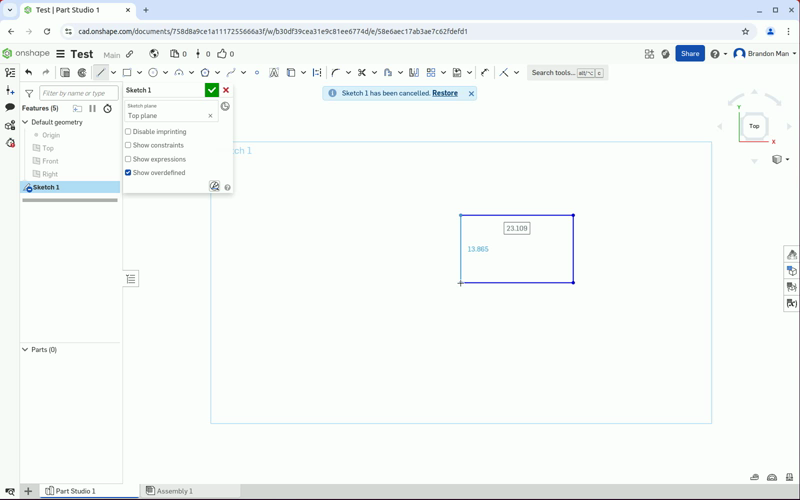
key_up(shift)
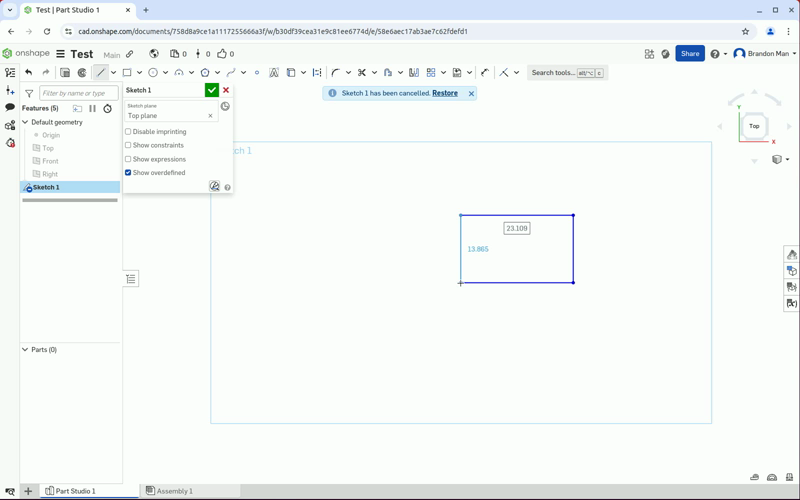
click(460, 282)
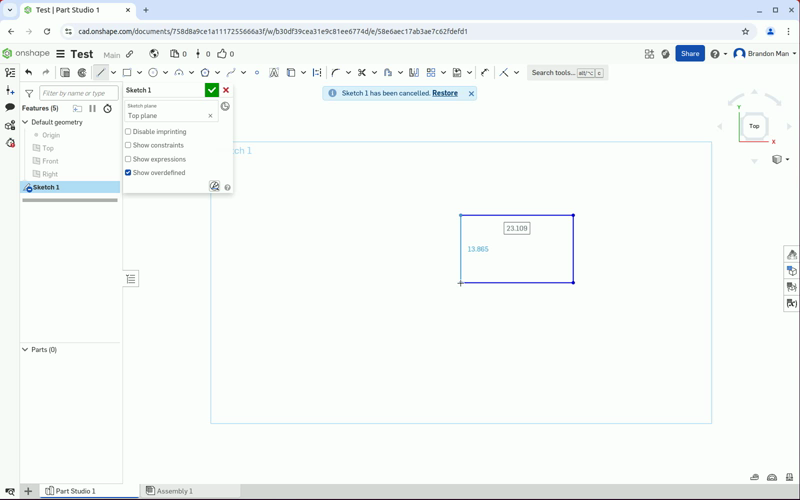
key(esc)
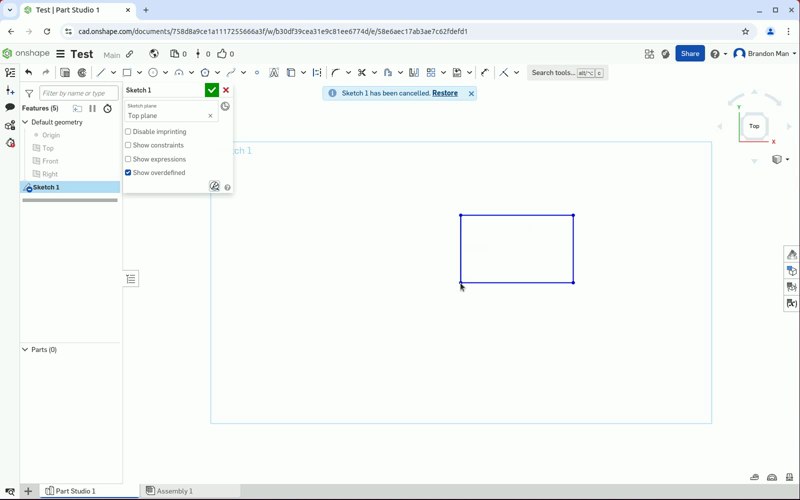
mouse_move(518, 250)
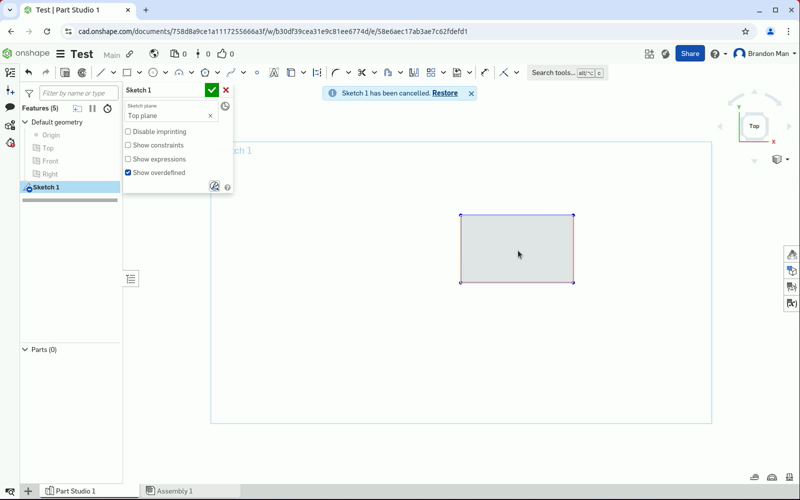
click(518, 250)
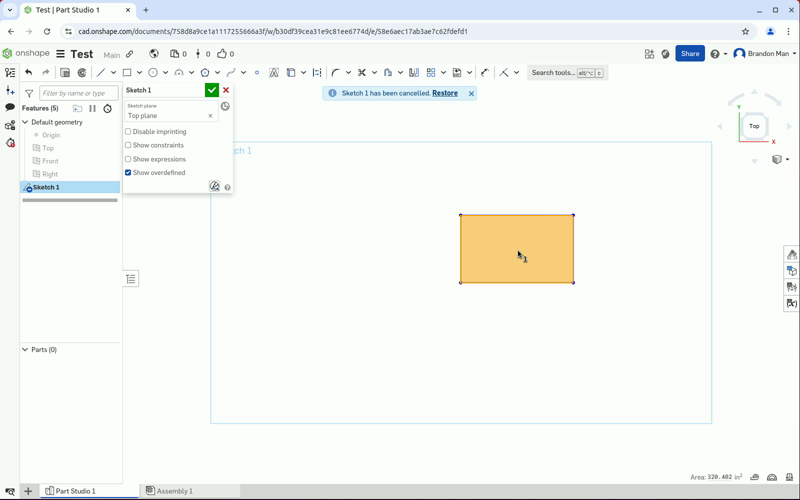
mouse_move(73, 352)
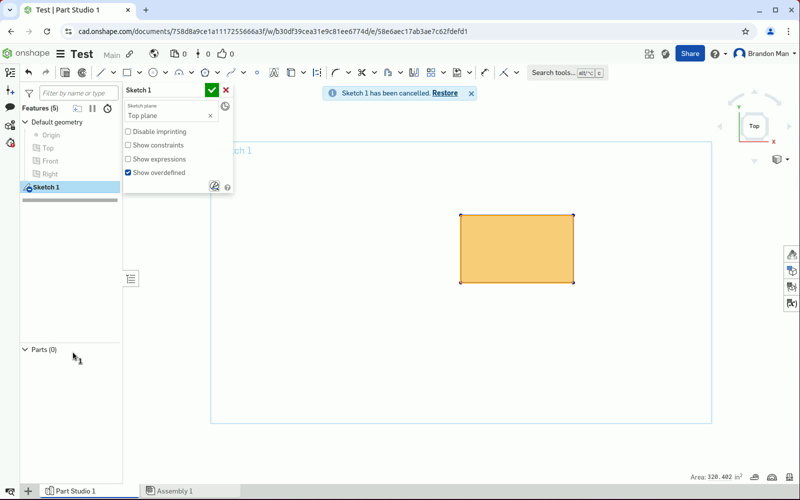
key(shift+y)
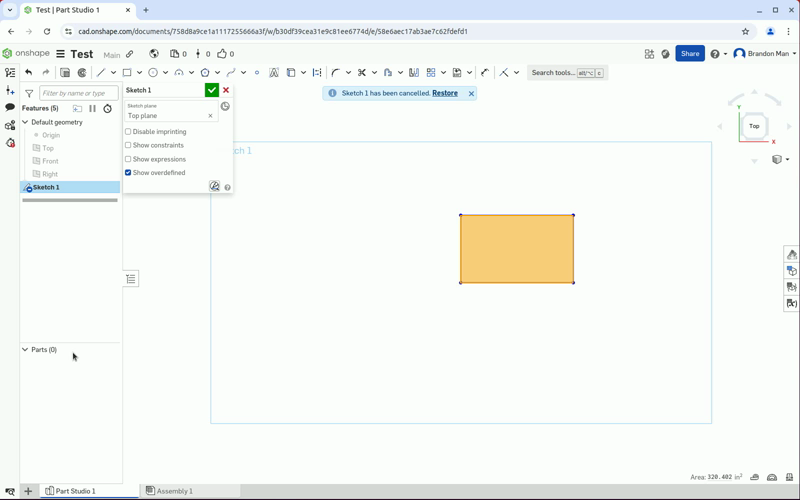
key(shift+e)
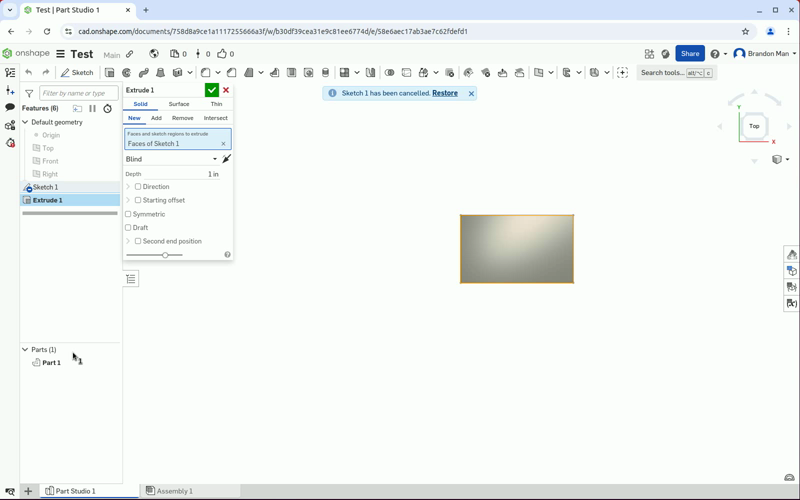
mouse_move(143, 106)
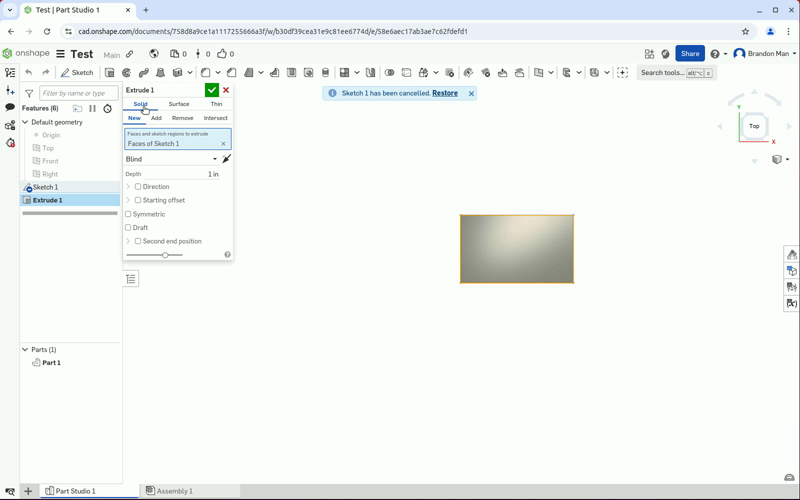
click(143, 106)
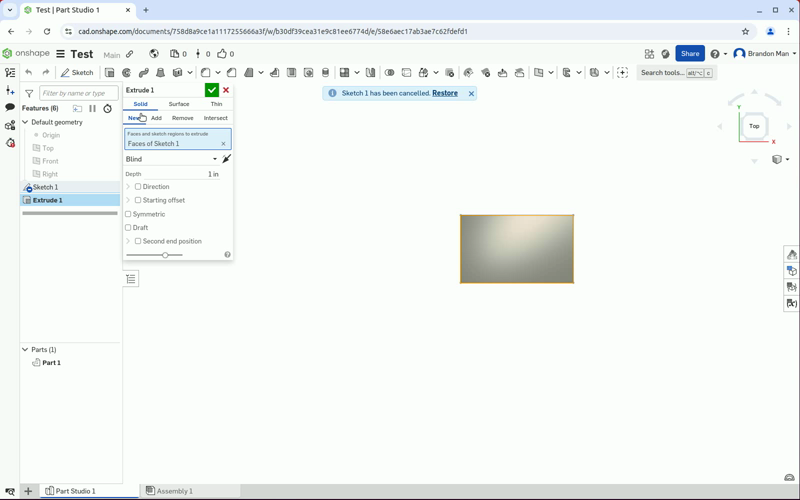
mouse_move(137, 120)
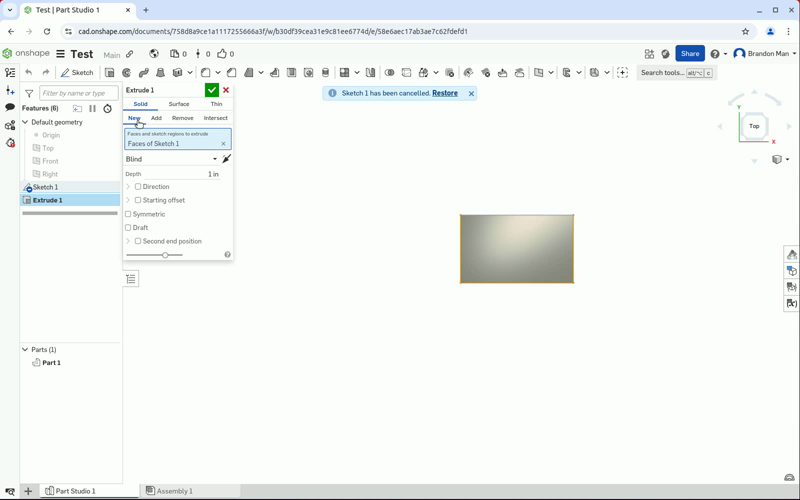
click(137, 120)
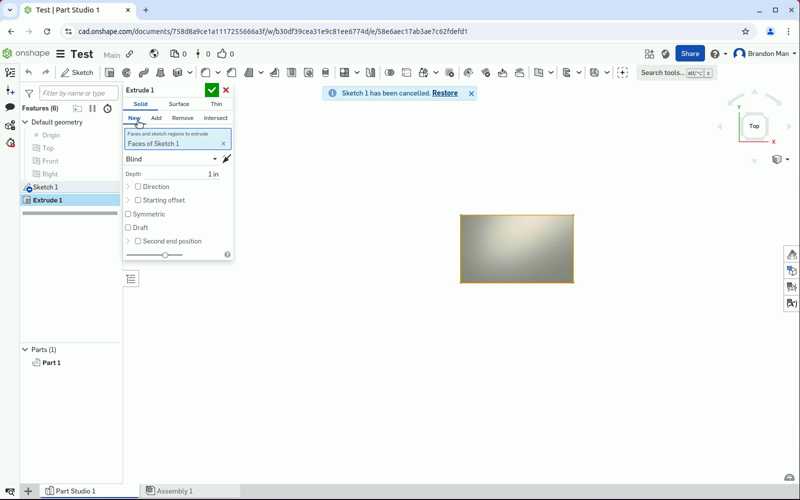
key(tab, 4)
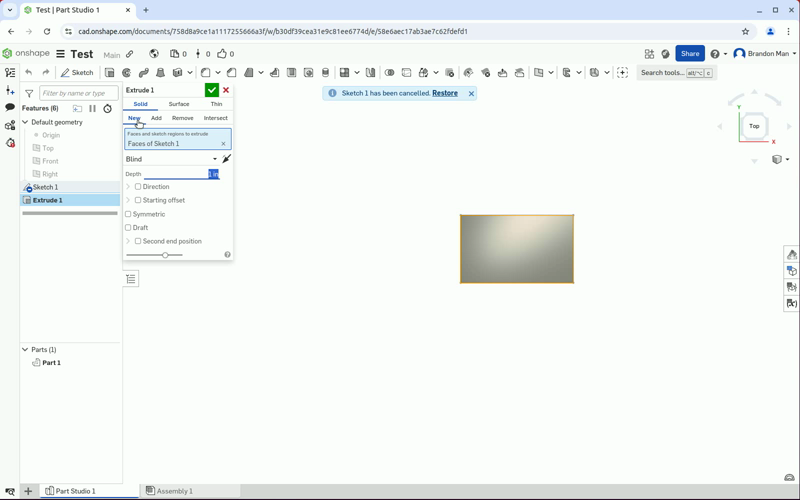
text(7.221)
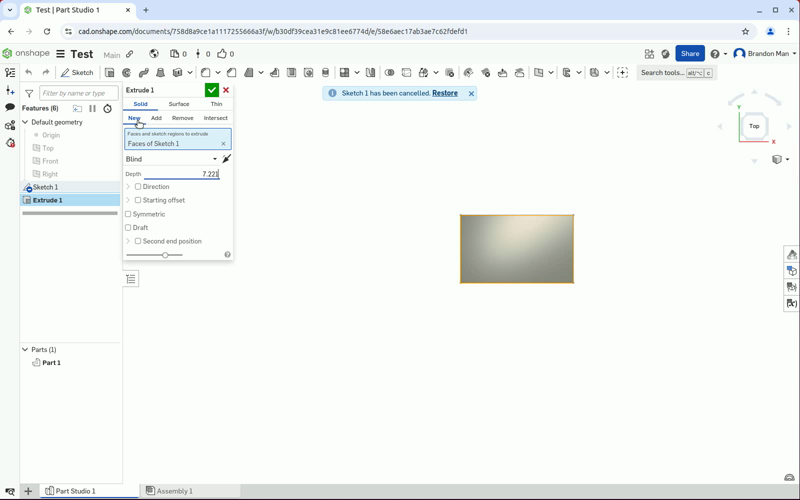
key(enter)
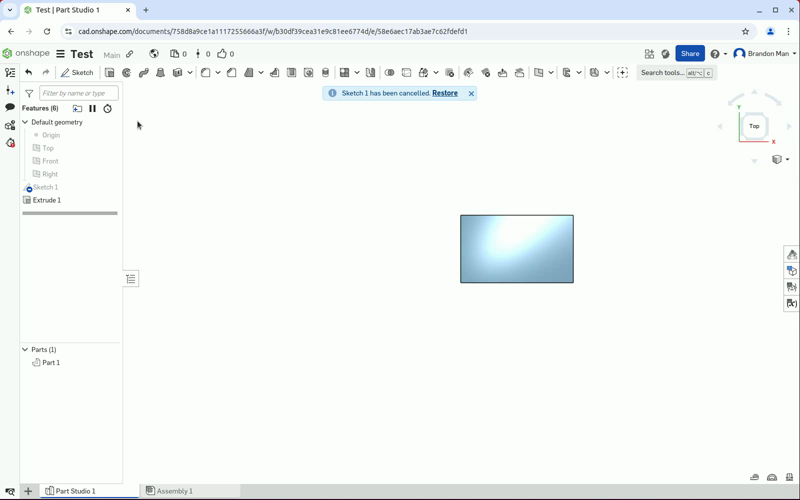
key(shift+h)
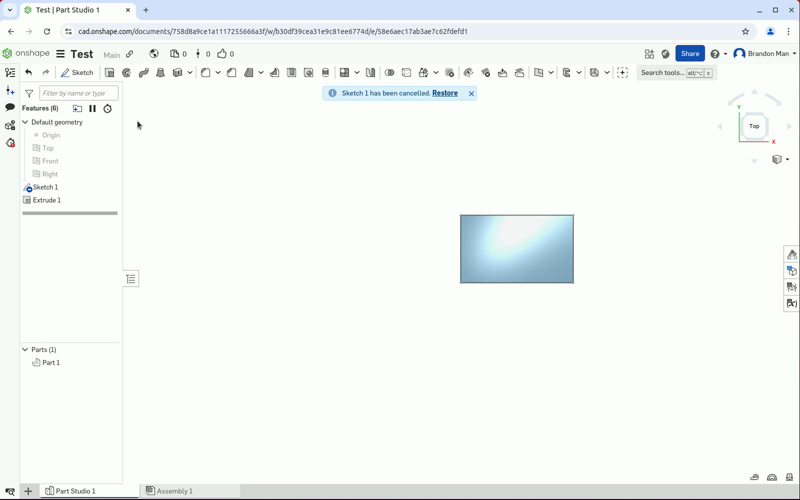
key(shift+h)
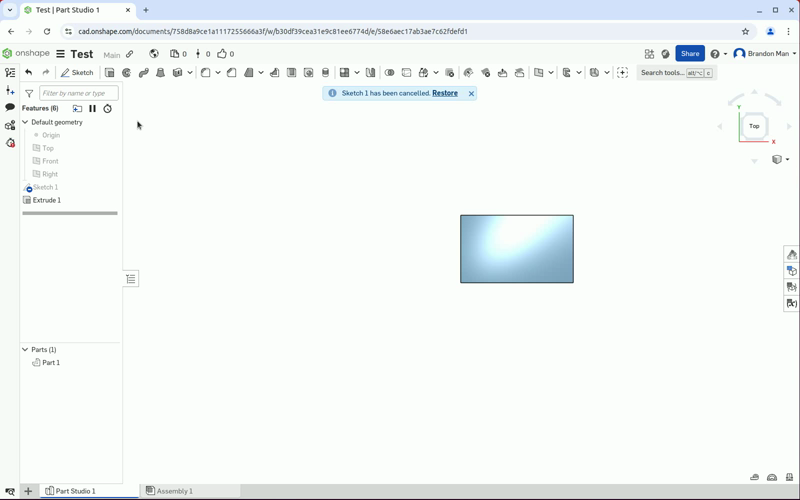
mouse_move(73, 189)
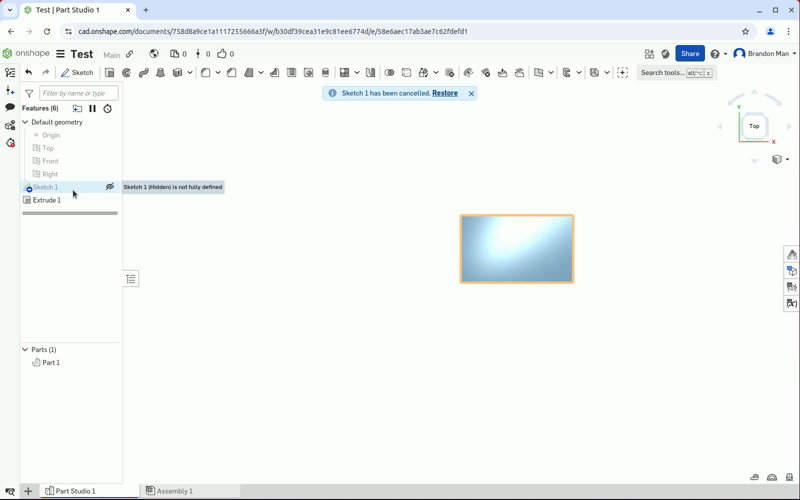
click(73, 189)
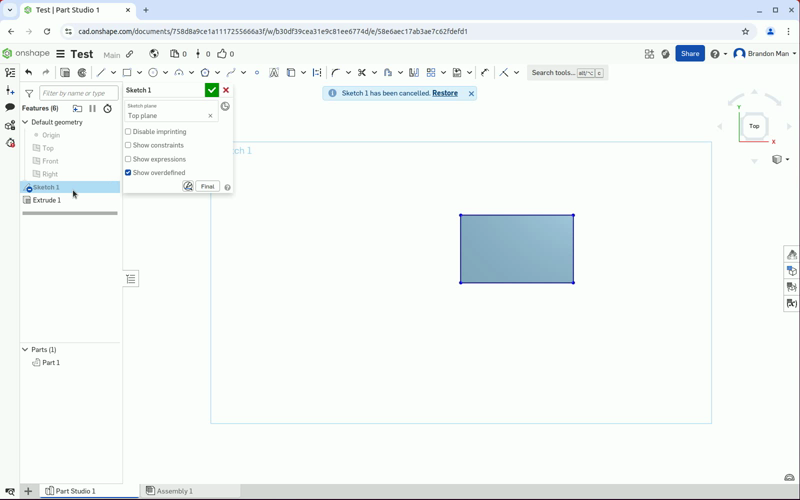
mouse_move(229, 92)
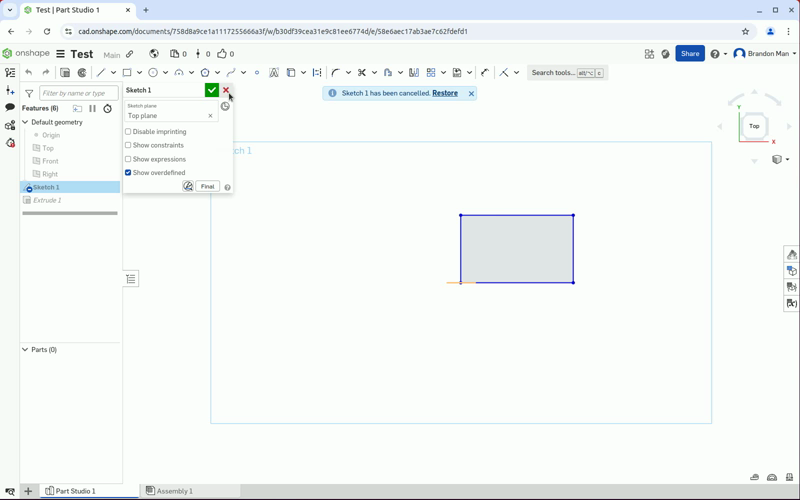
click(229, 92)
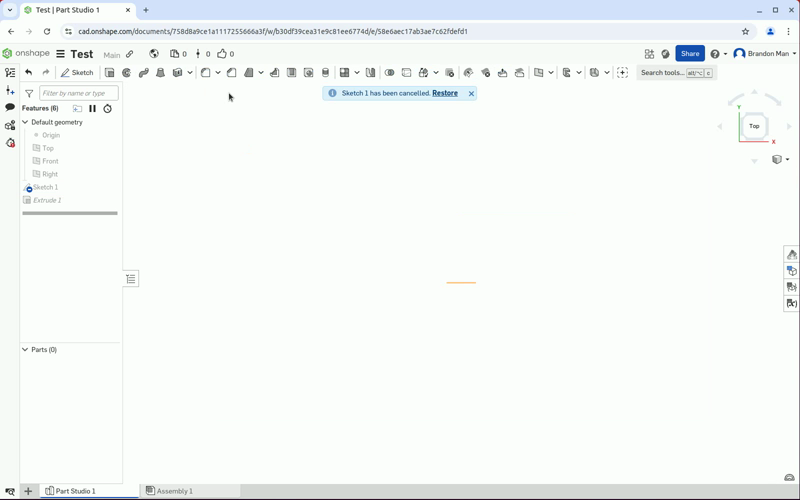
mouse_move(541, 75)
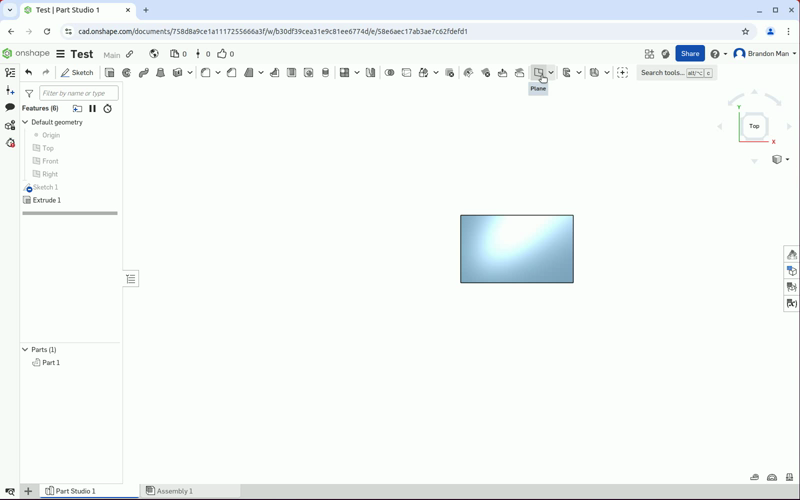
click(541, 75)
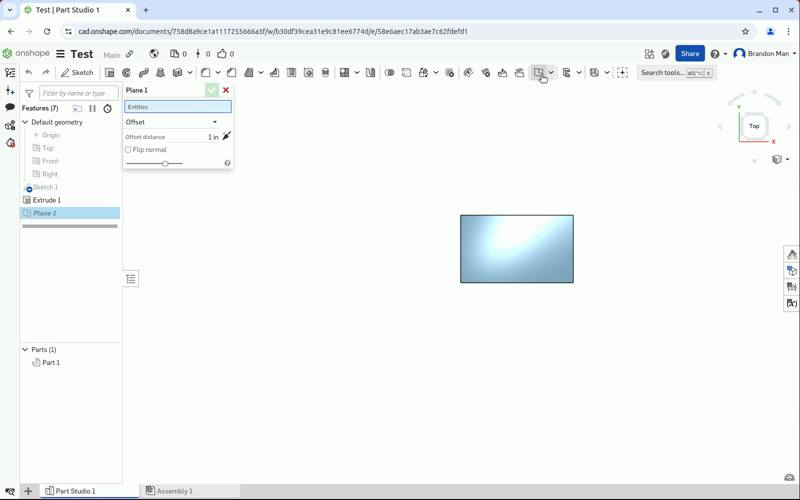
mouse_move(73, 150)
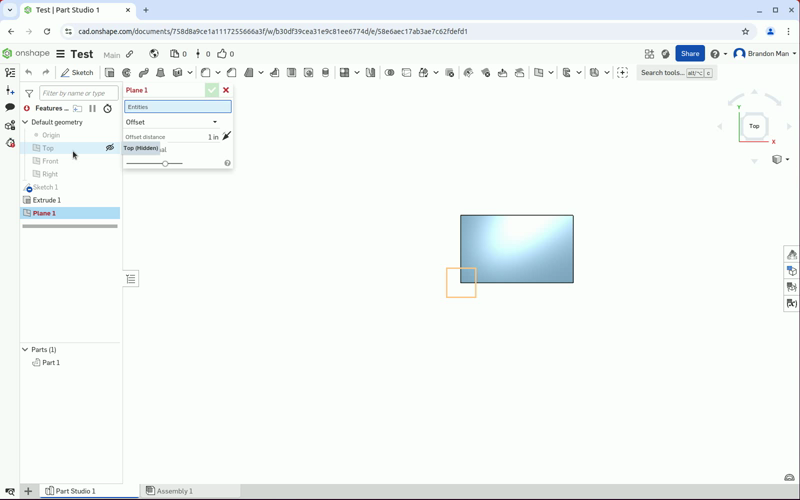
click(73, 150)
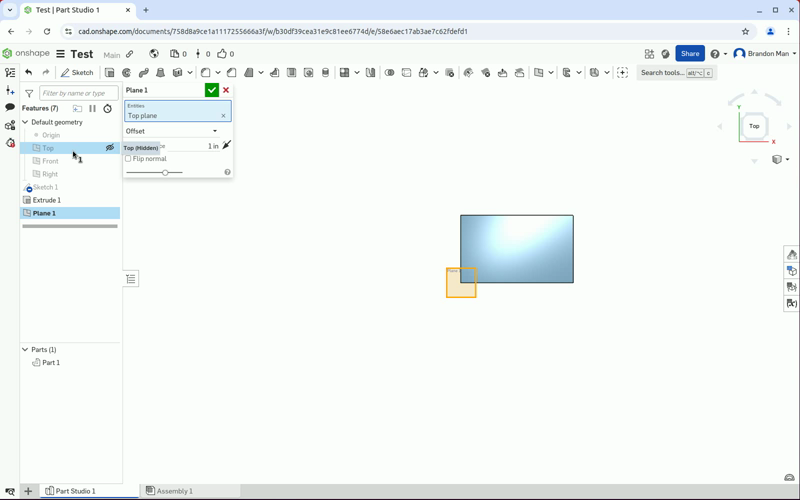
key(tab, 2)
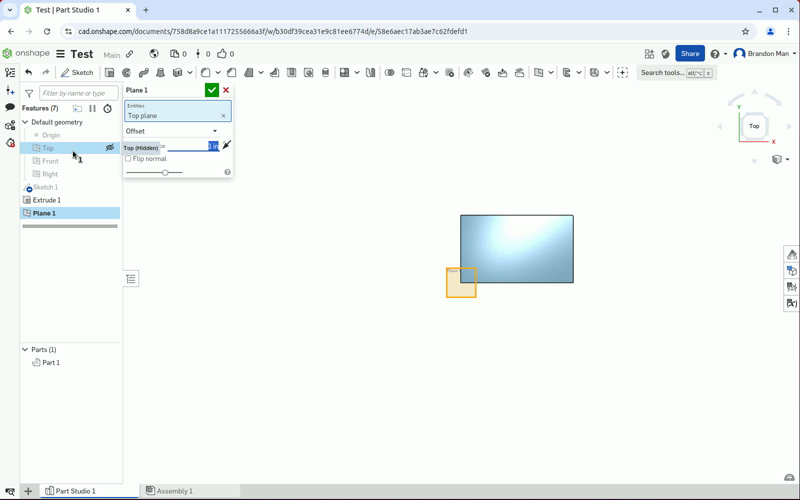
text(7.21)
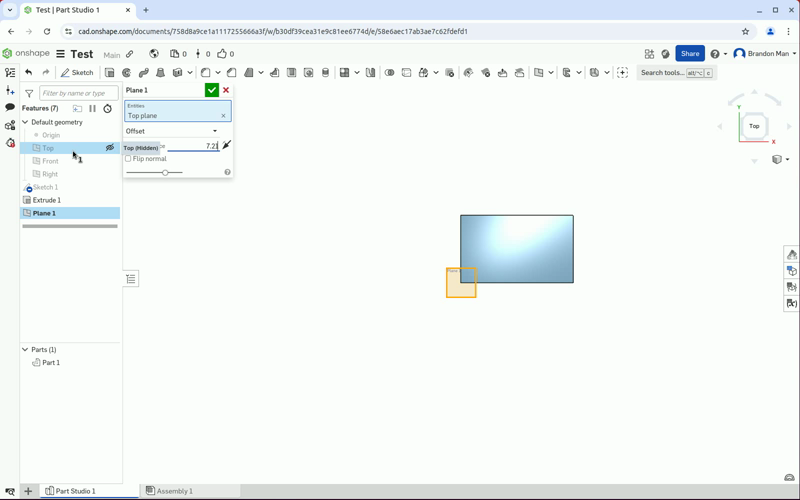
key(enter, 2)
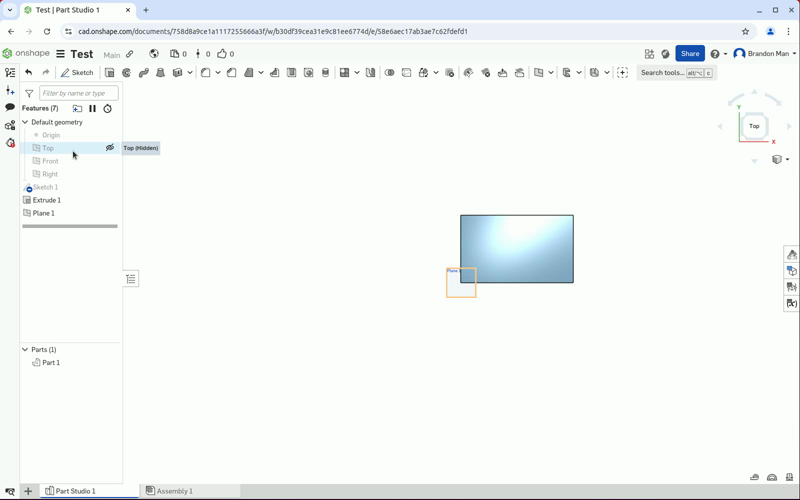
key(shift+s)
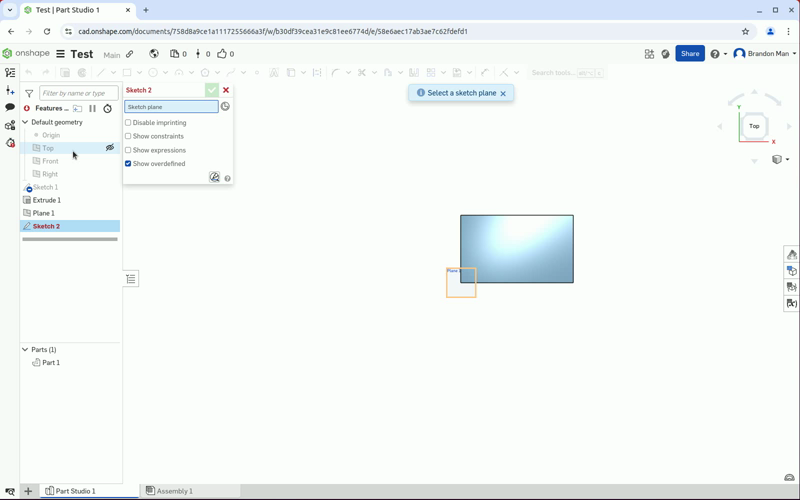
mouse_move(73, 215)
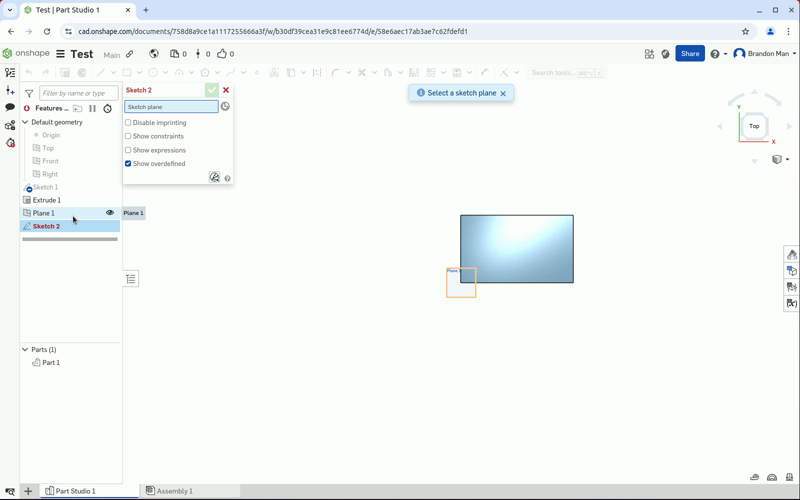
click(73, 215)
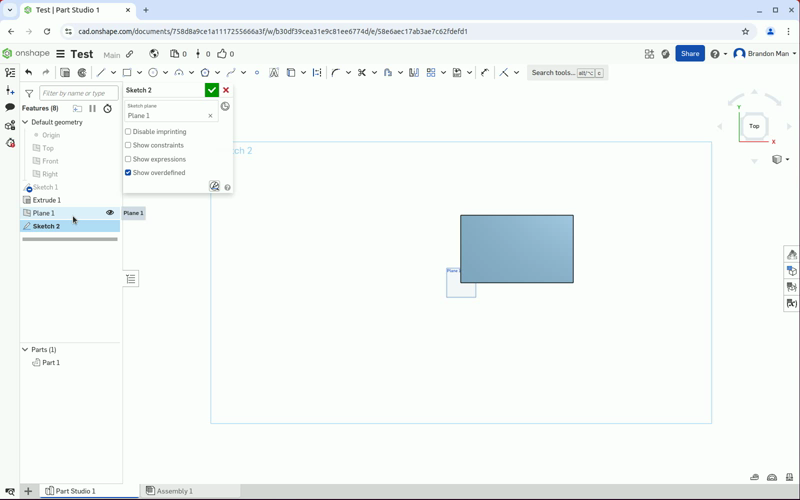
mouse_move(73, 352)
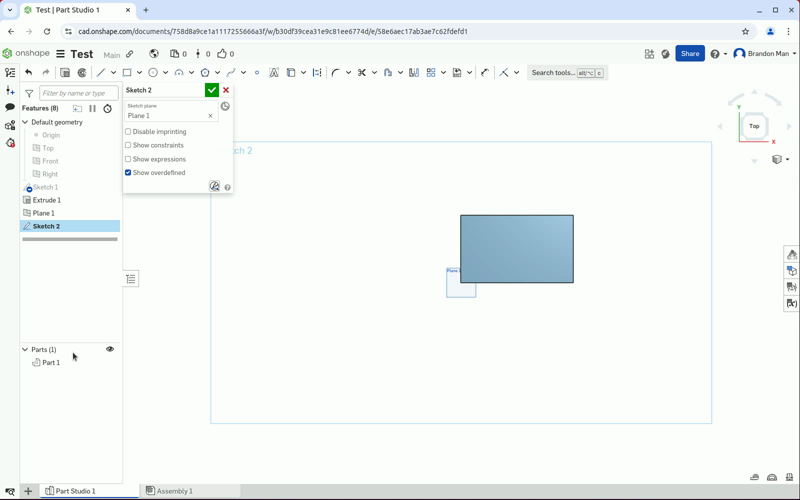
key(y)
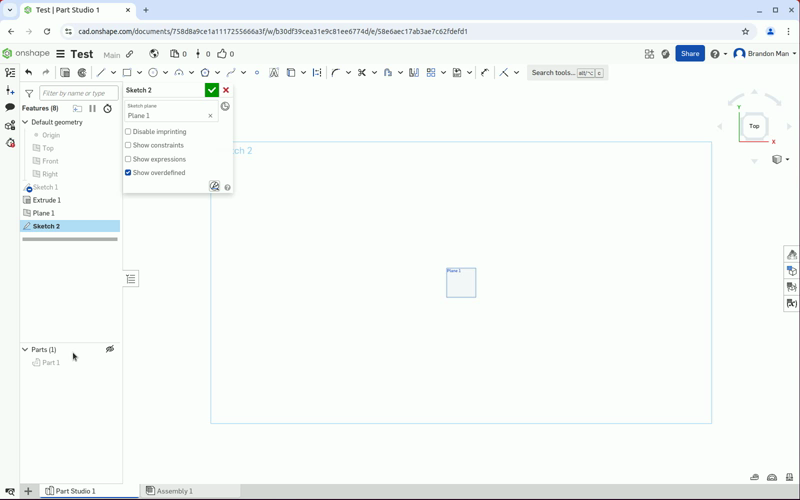
key(l)
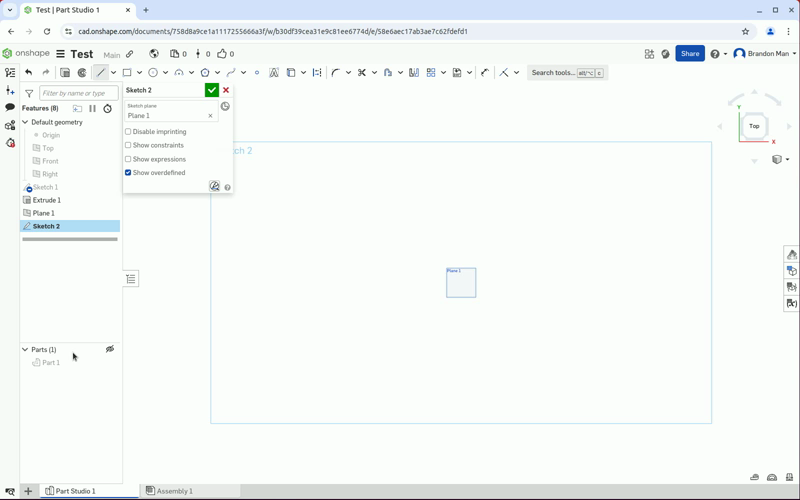
key_down(shift)
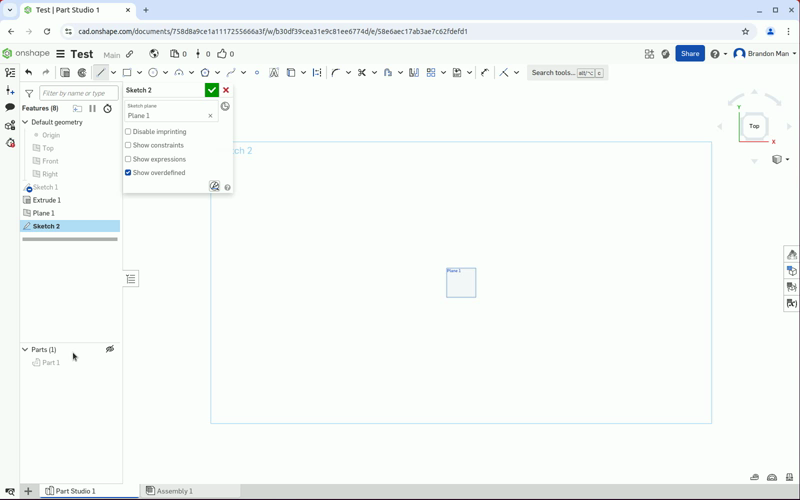
mouse_move(526, 282)
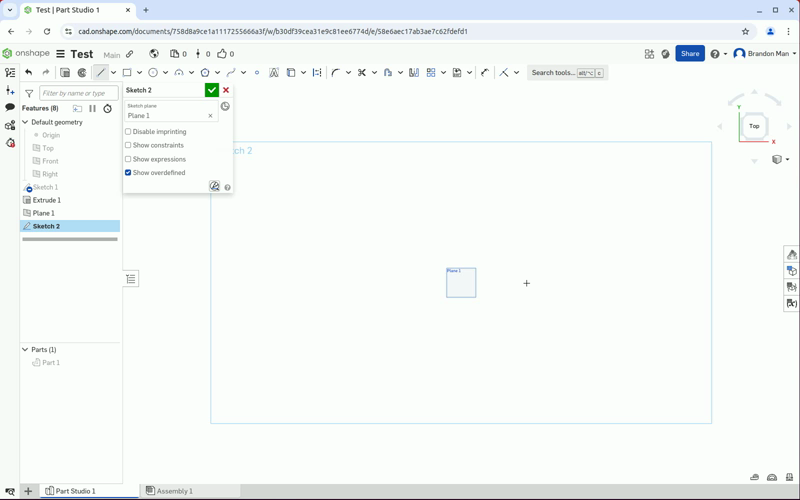
click(526, 282)
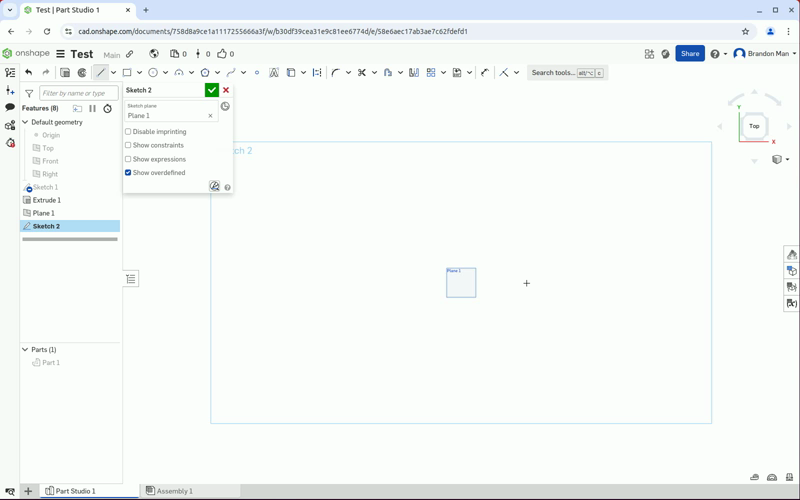
key_up(shift)
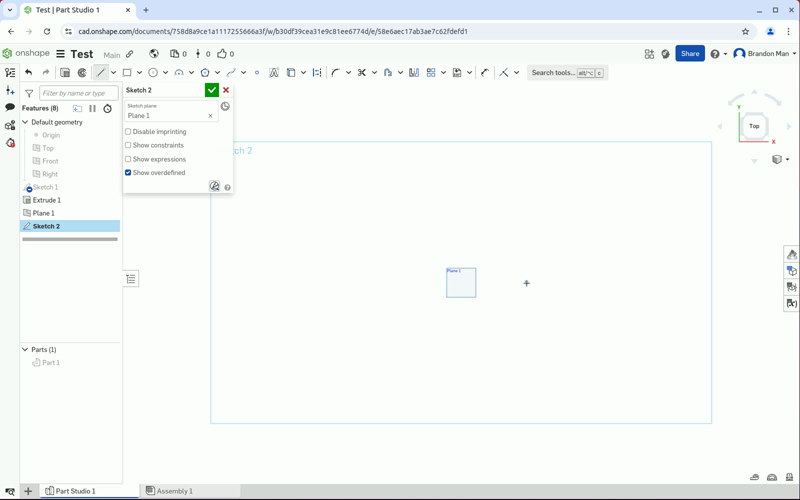
key_down(shift)
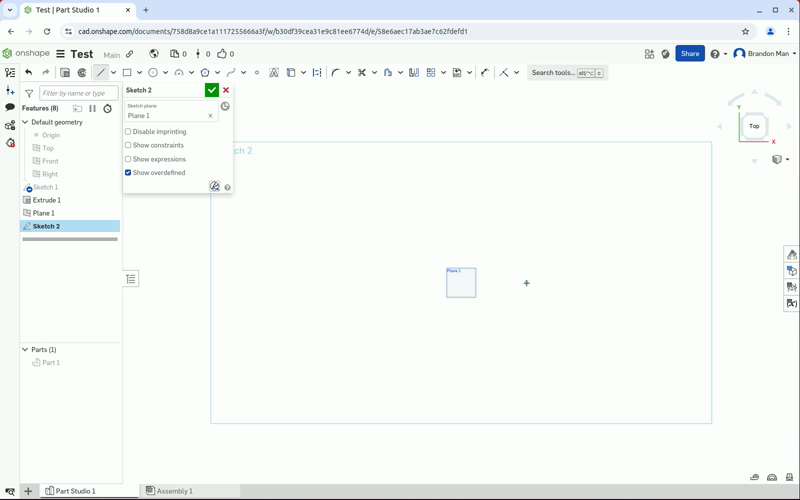
mouse_move(556, 282)
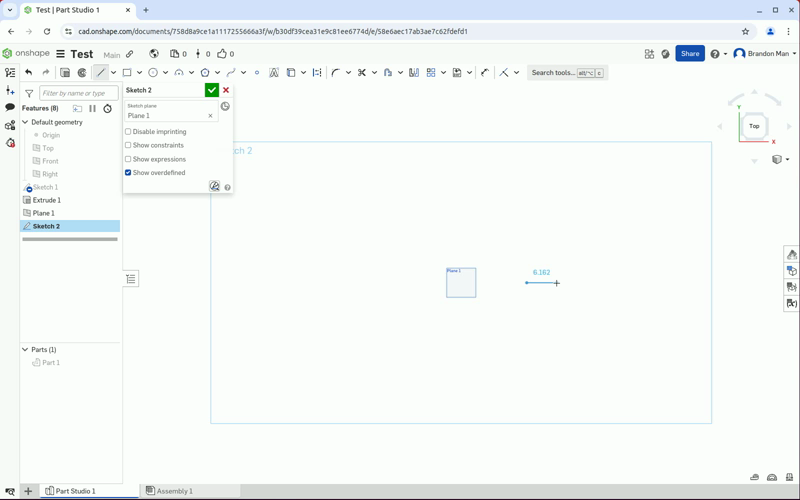
mouse_move(555, 282)
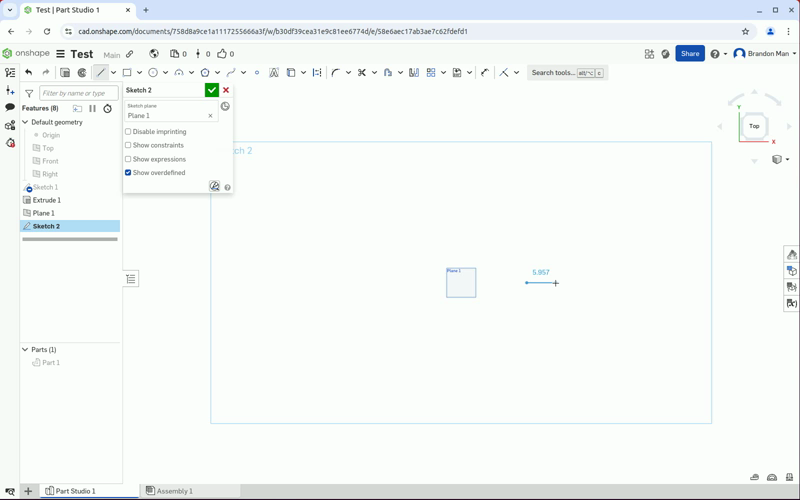
click(555, 282)
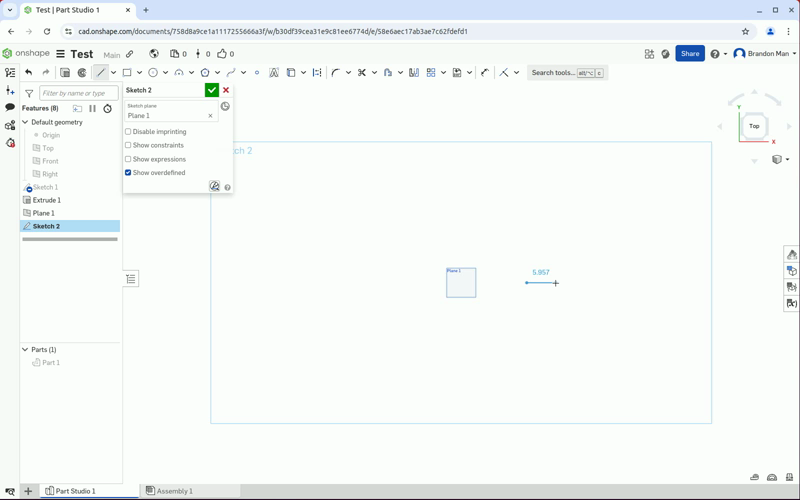
key_up(shift)
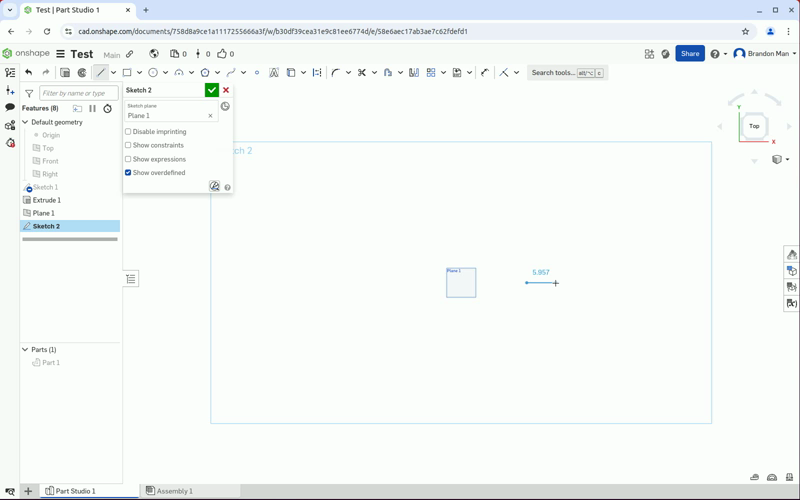
key_down(shift)
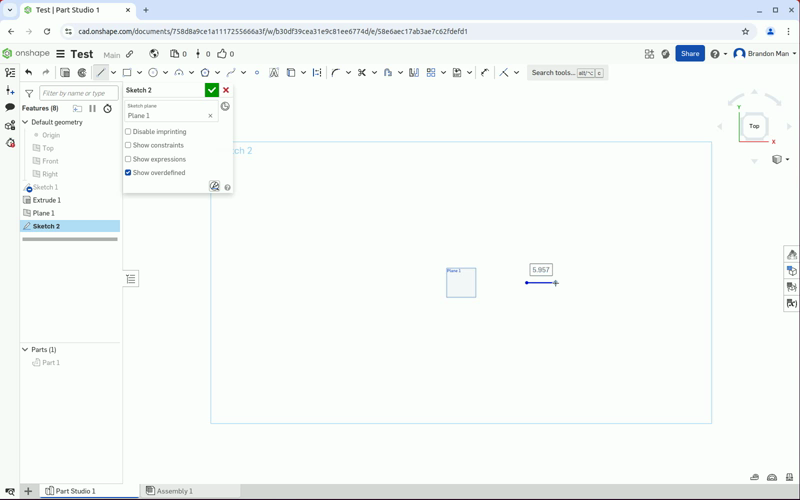
mouse_move(585, 282)
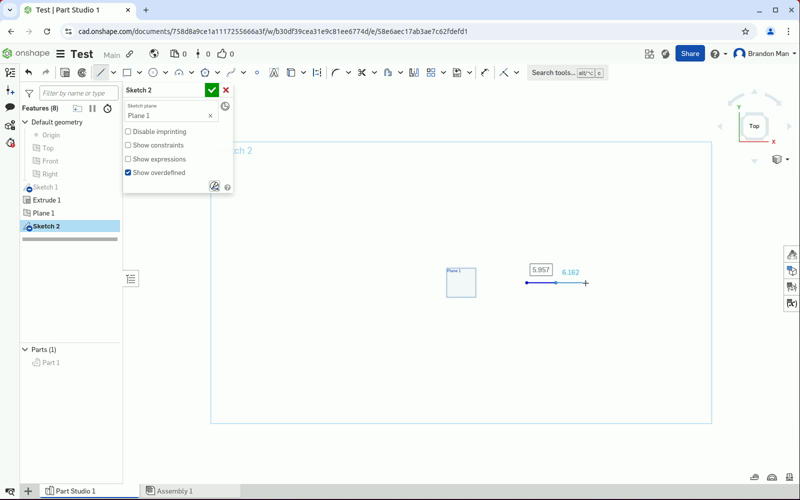
mouse_move(555, 263)
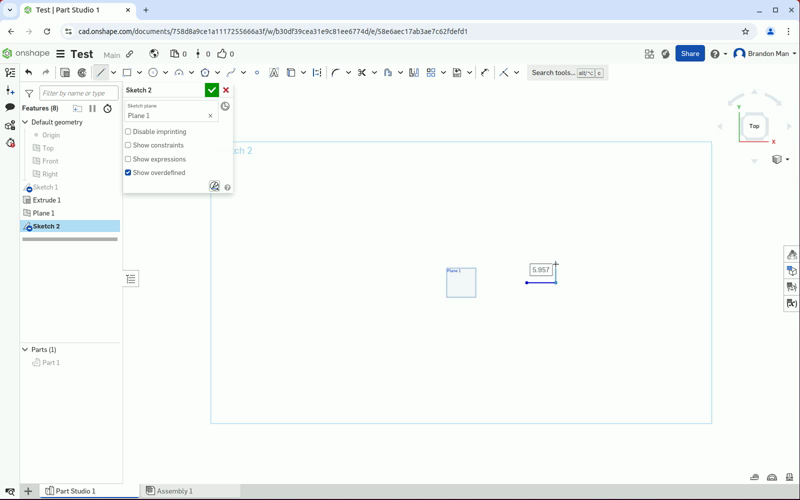
click(555, 263)
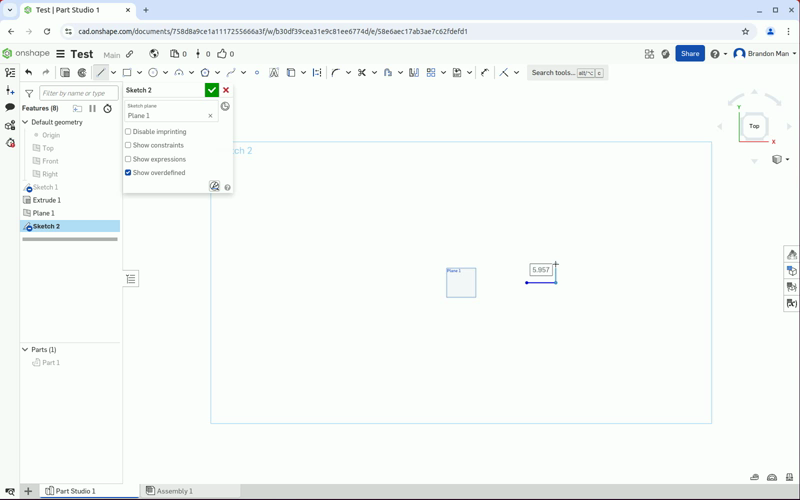
key_up(shift)
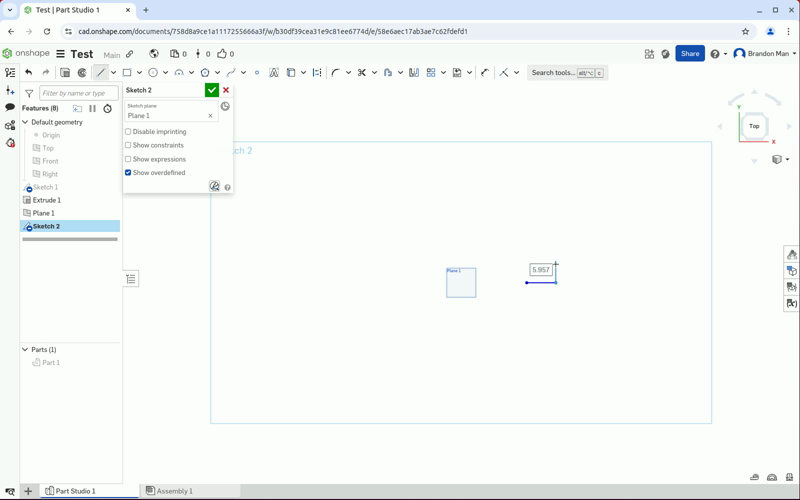
key_down(shift)
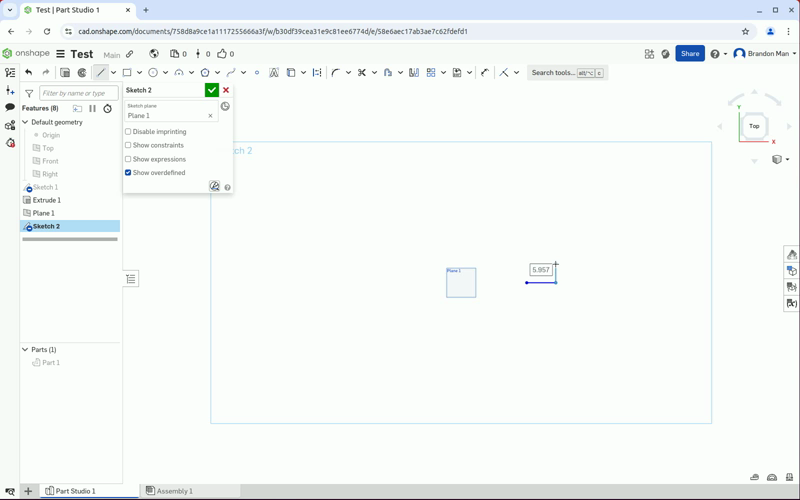
mouse_move(585, 263)
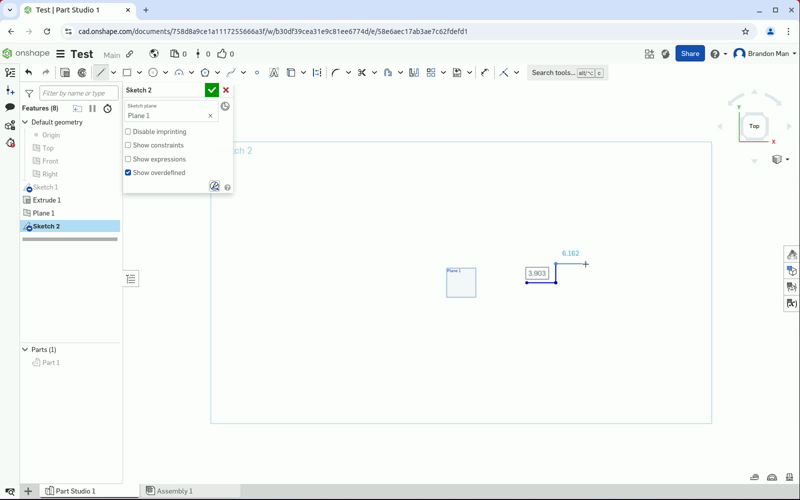
mouse_move(526, 263)
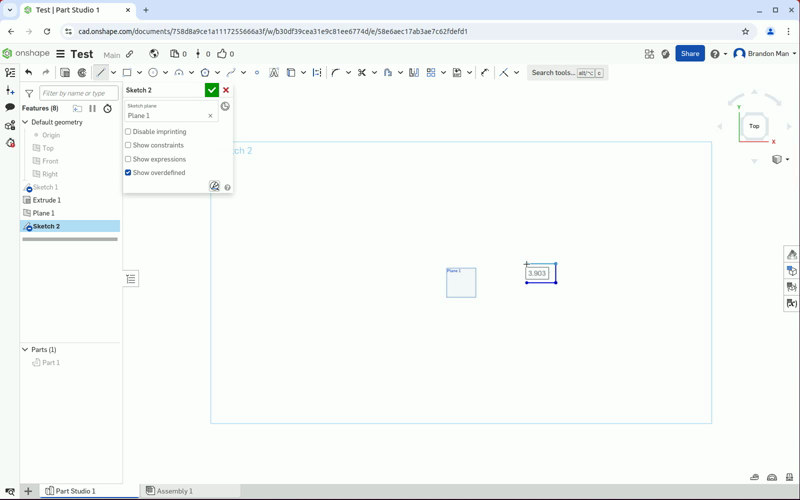
click(526, 263)
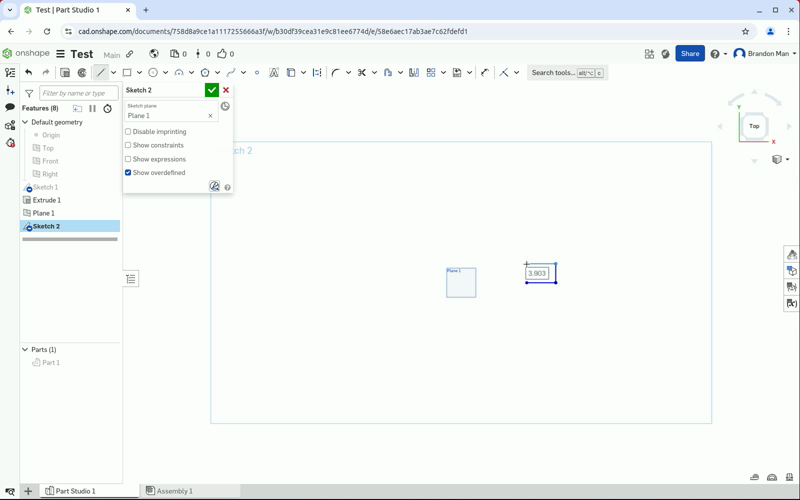
key_up(shift)
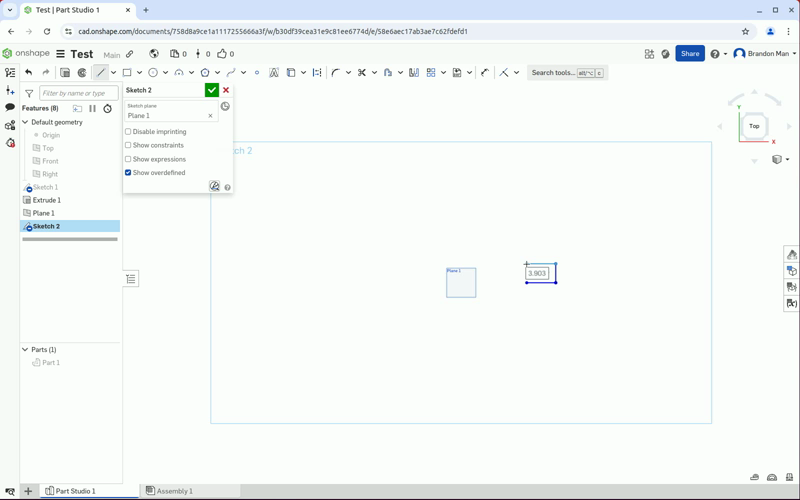
mouse_move(556, 263)
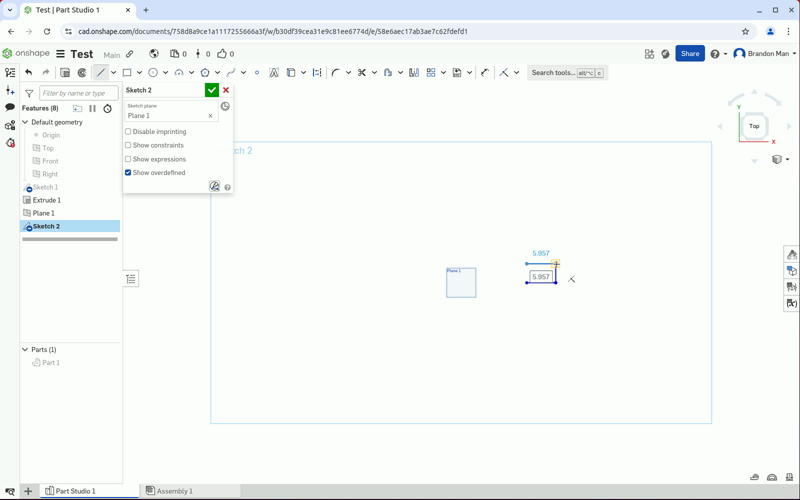
key_down(shift)
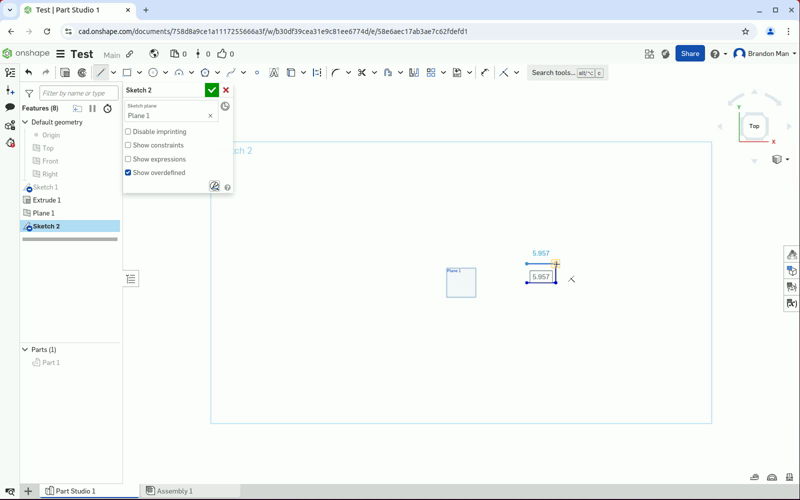
mouse_move(526, 282)
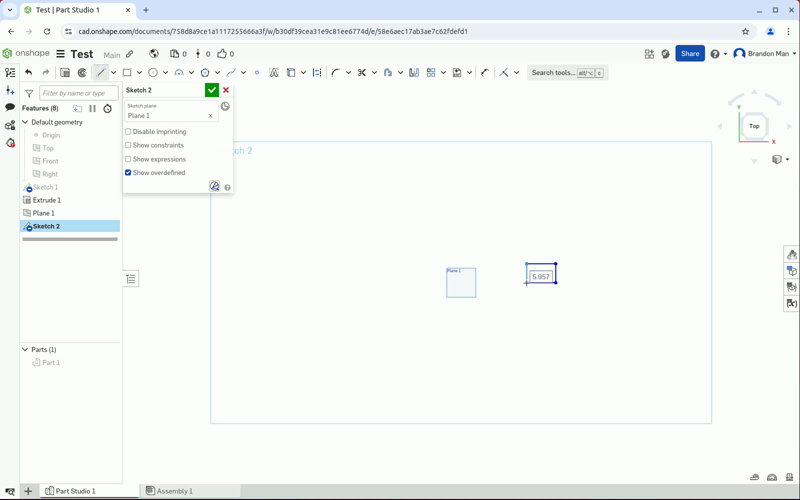
key_up(shift)
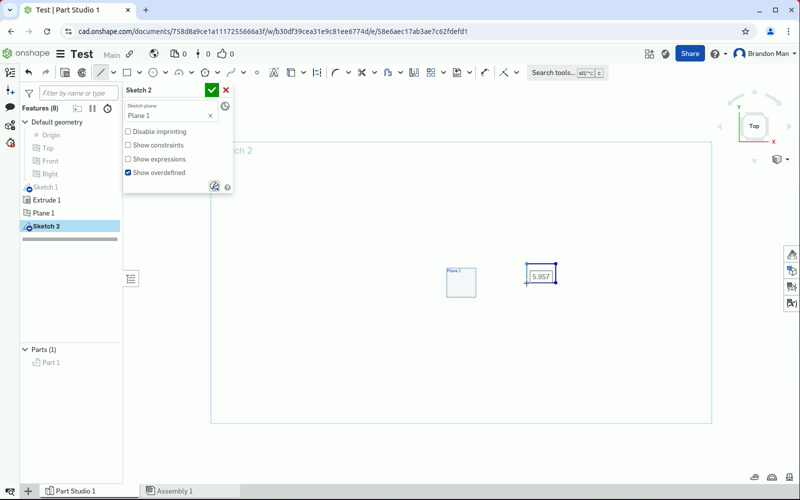
click(526, 282)
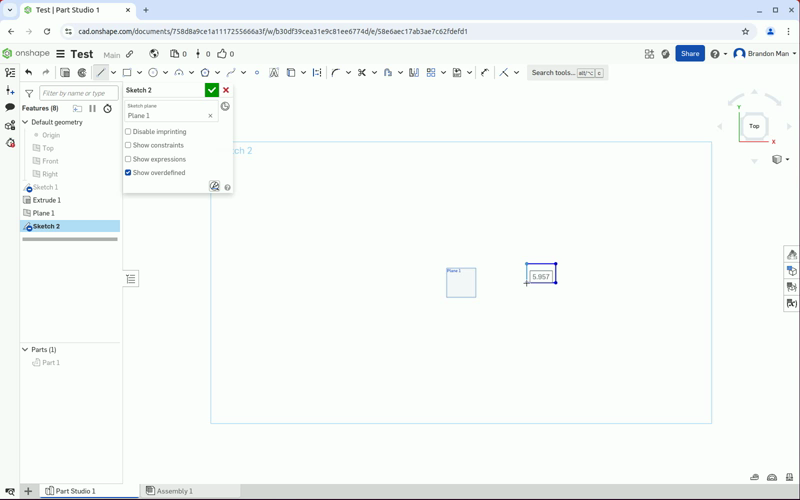
key(esc)
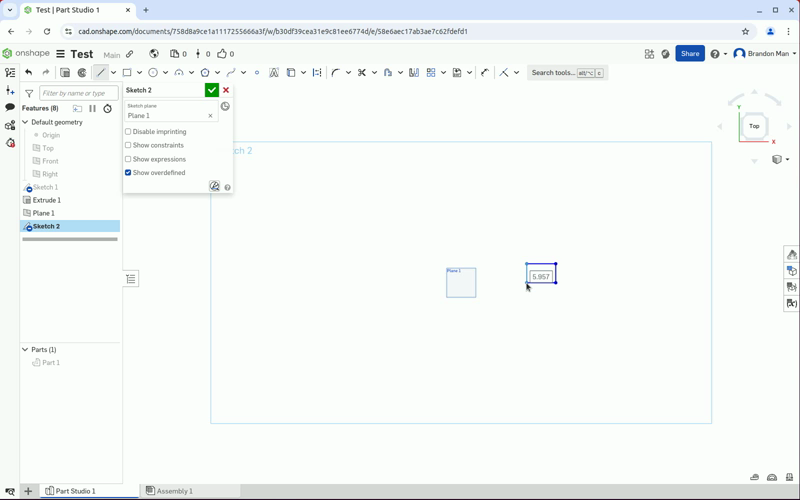
mouse_move(551, 268)
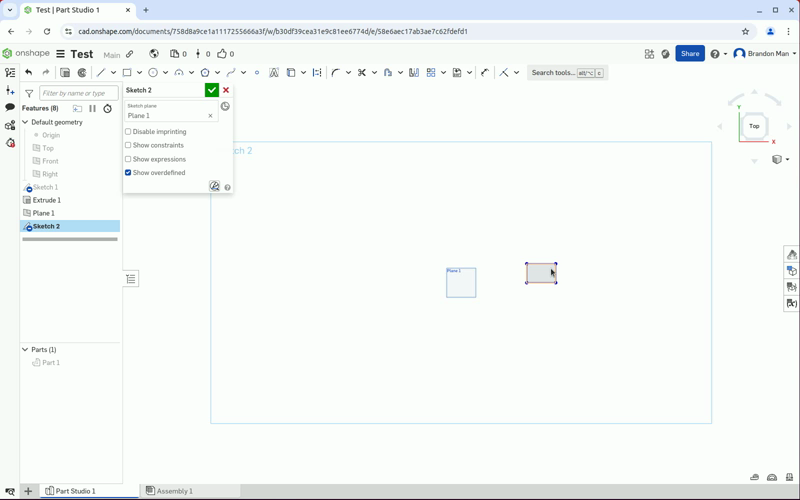
scroll(6)
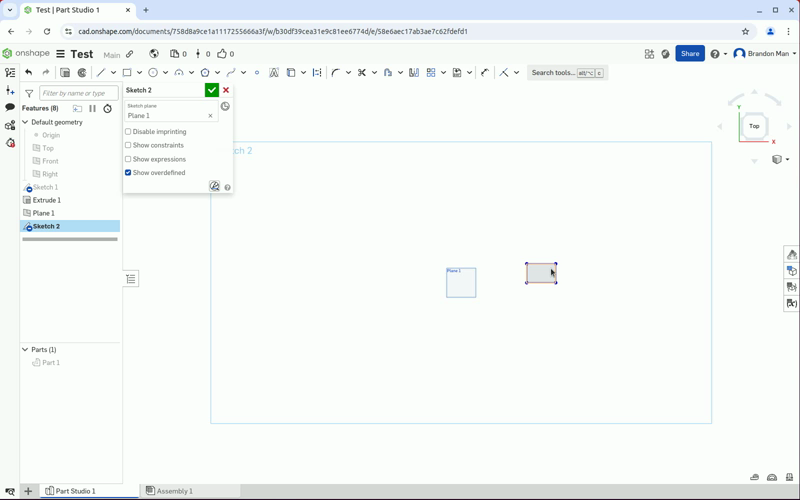
scroll(6)
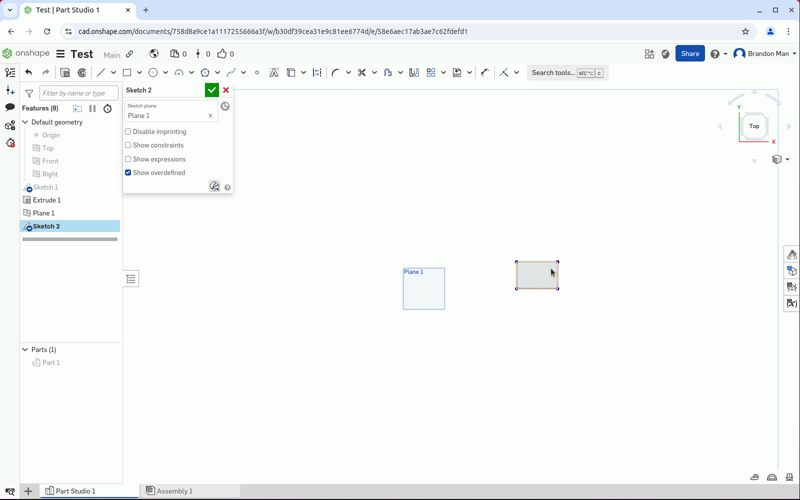
scroll(6)
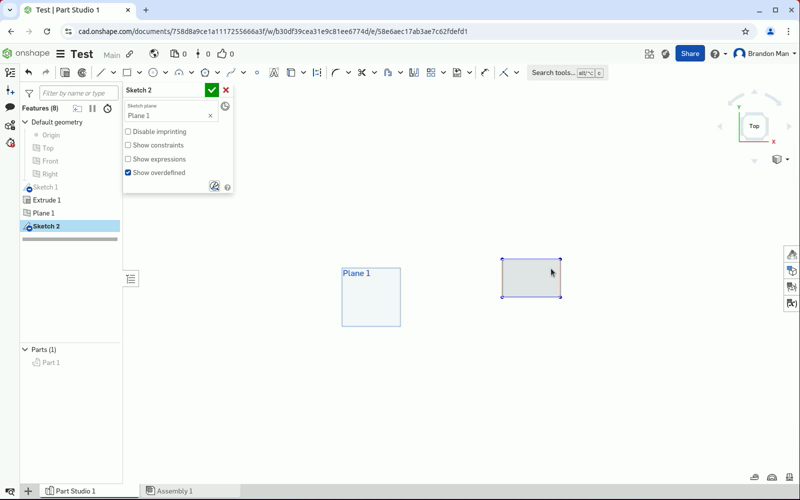
scroll(6)
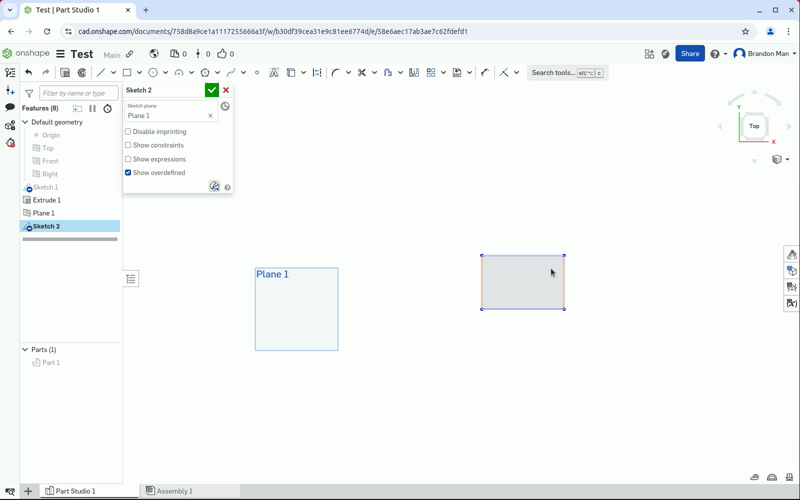
scroll(6)
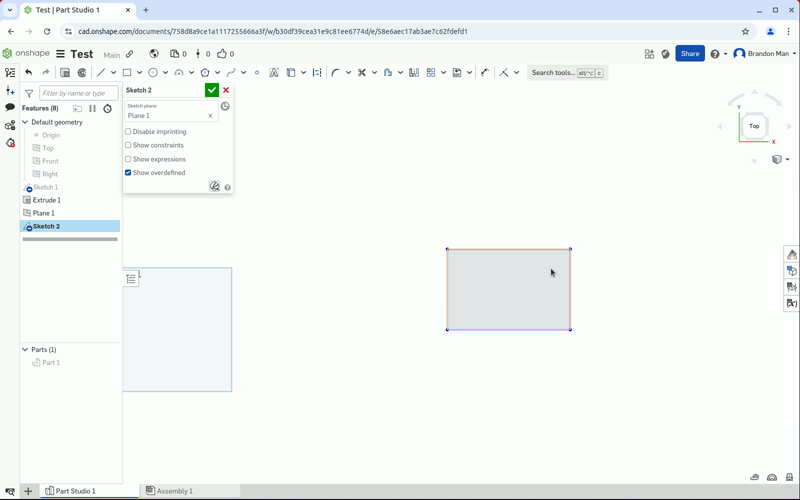
scroll(6)
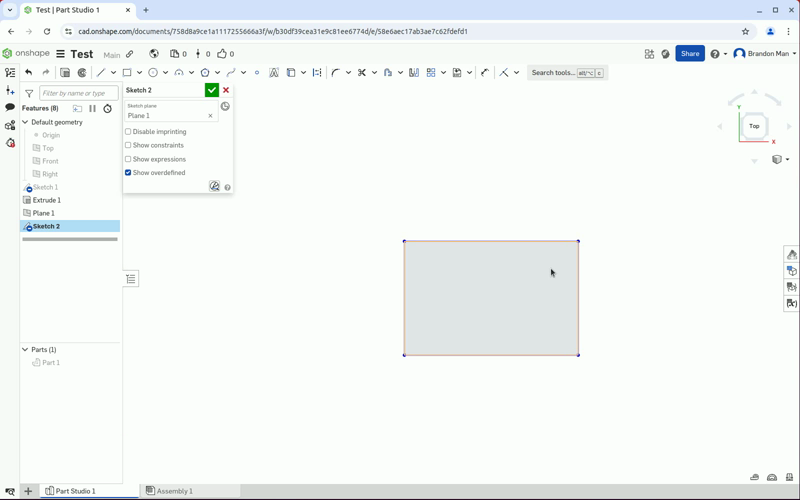
scroll(6)
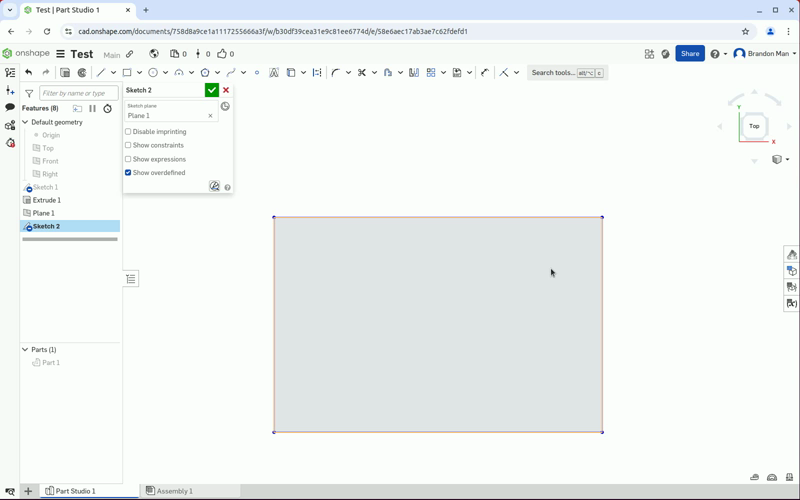
click(551, 268)
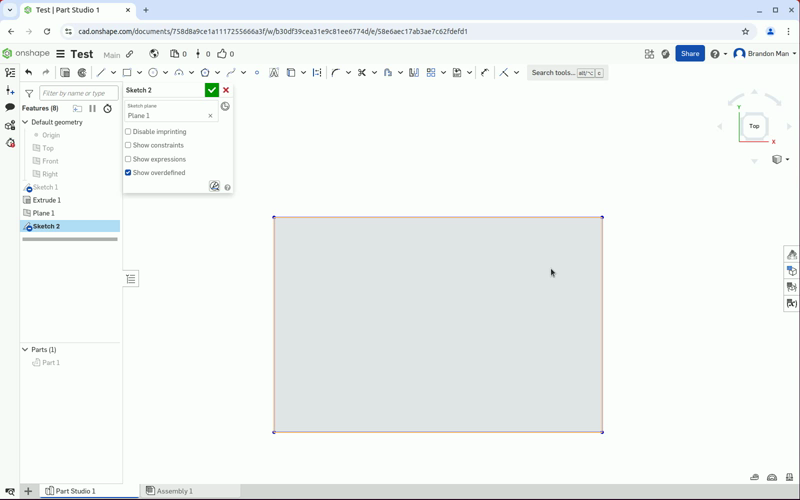
scroll(-6)
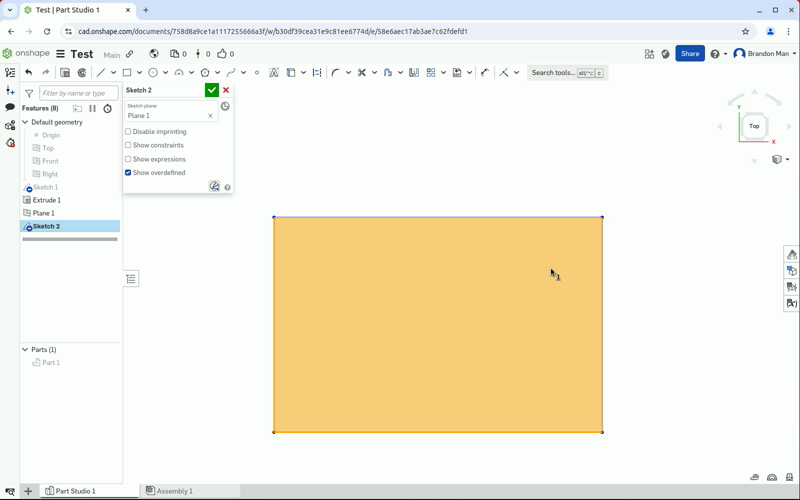
scroll(-6)
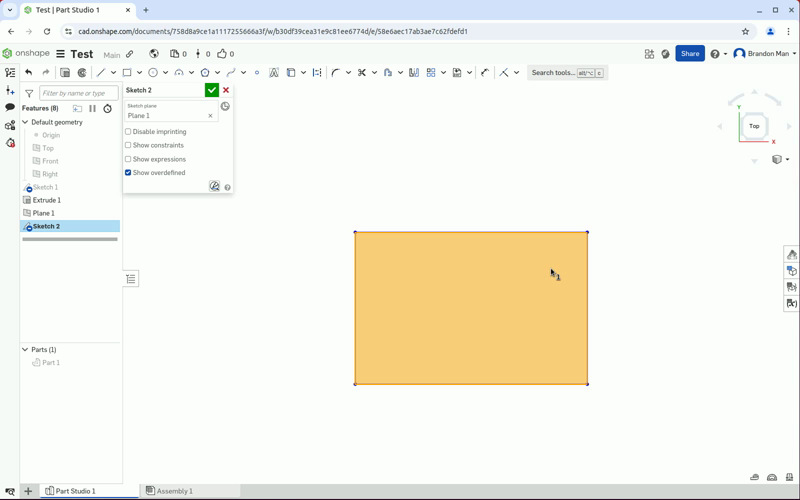
scroll(-6)
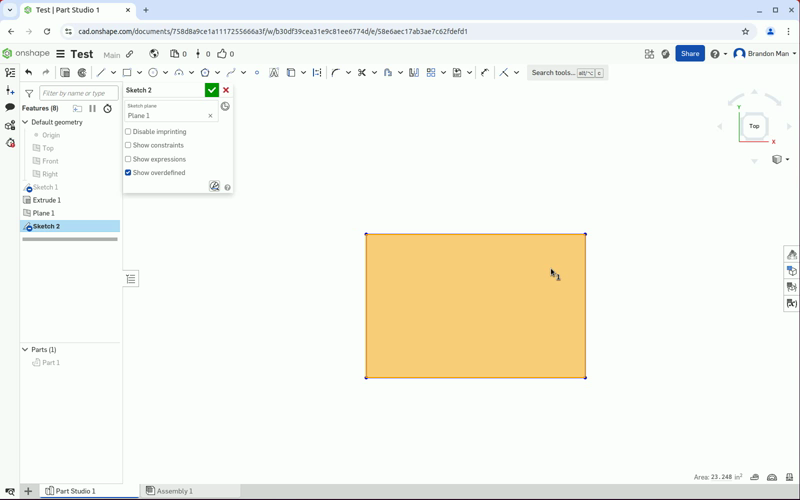
scroll(-6)
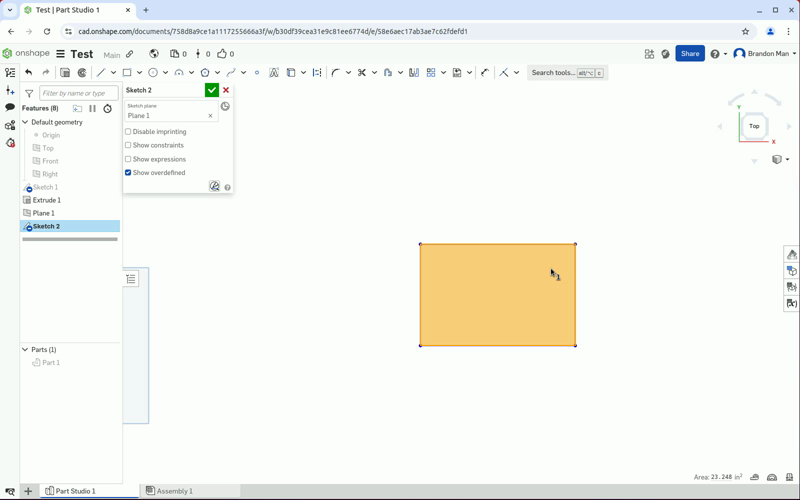
scroll(-6)
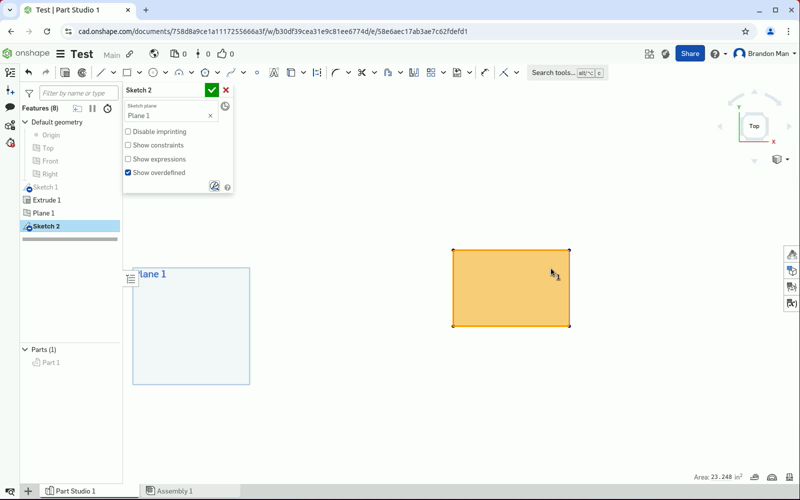
scroll(-6)
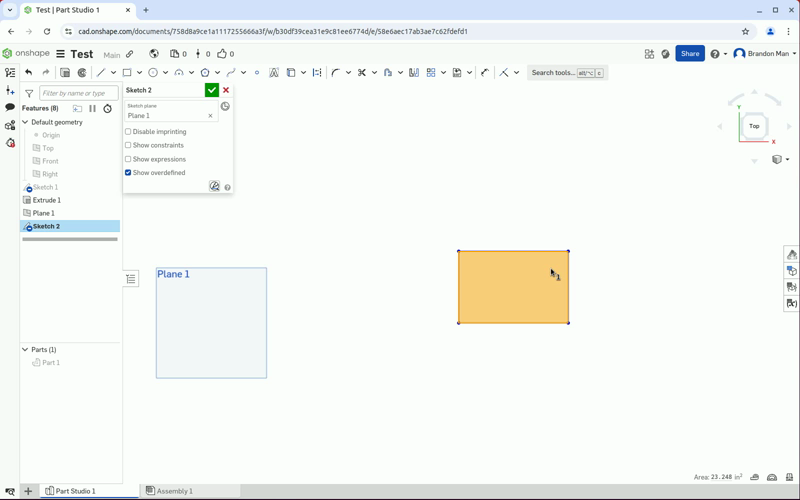
scroll(-6)
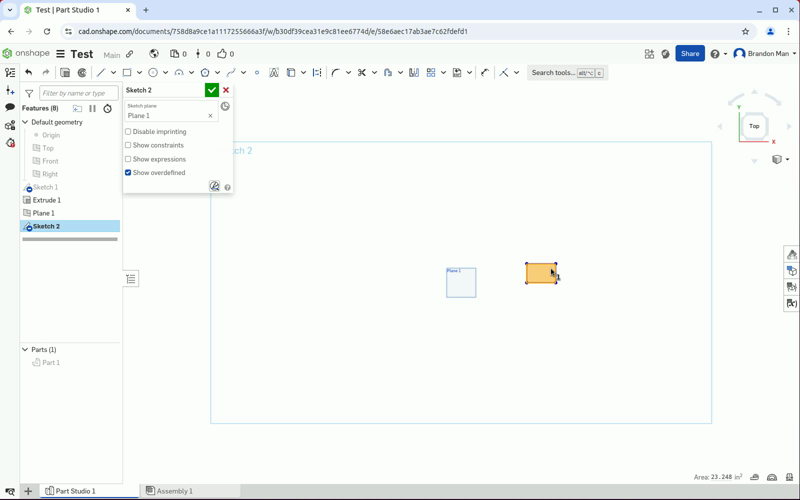
mouse_move(73, 352)
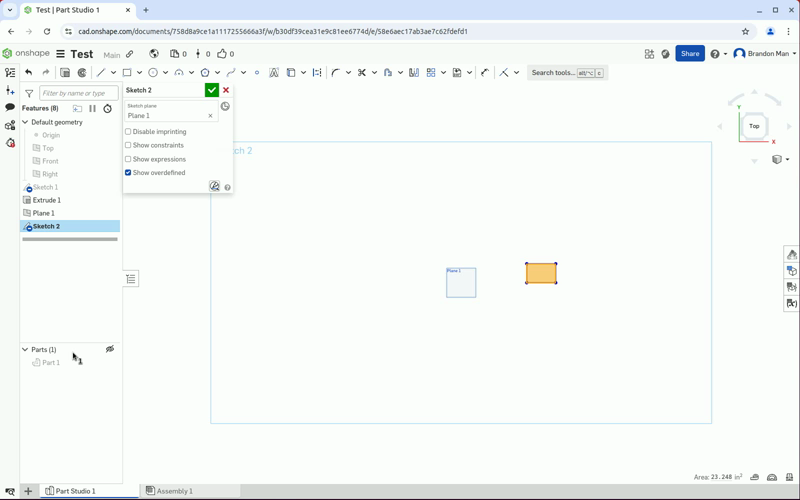
key(shift+y)
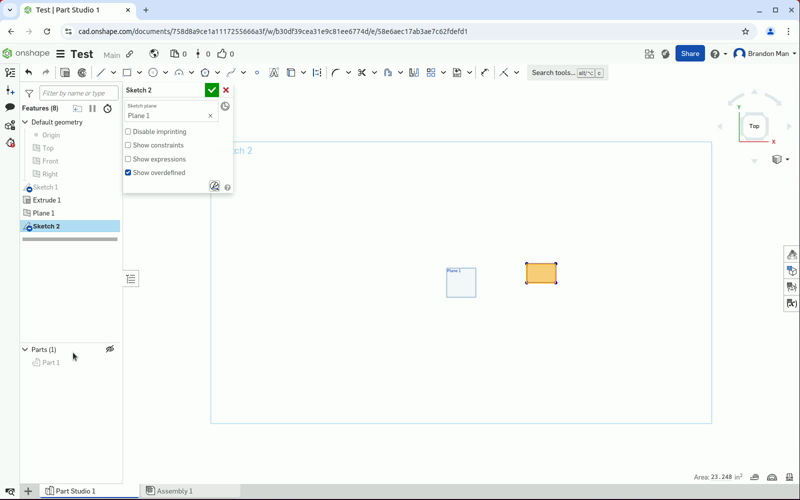
key(shift+e)
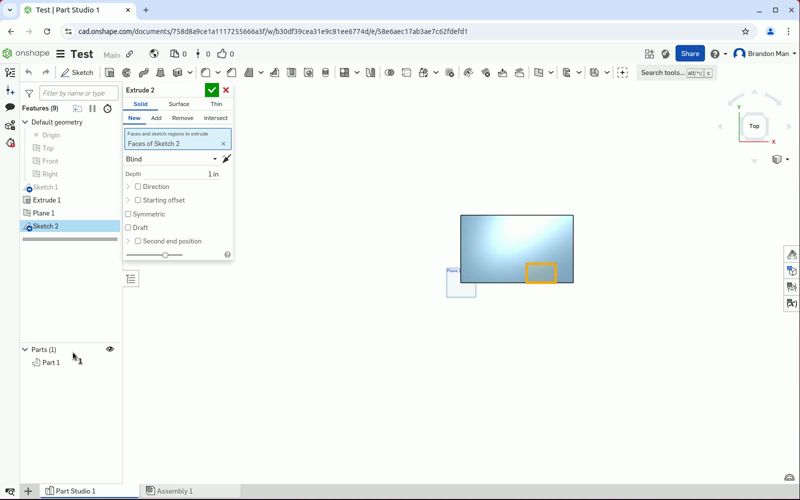
mouse_move(143, 106)
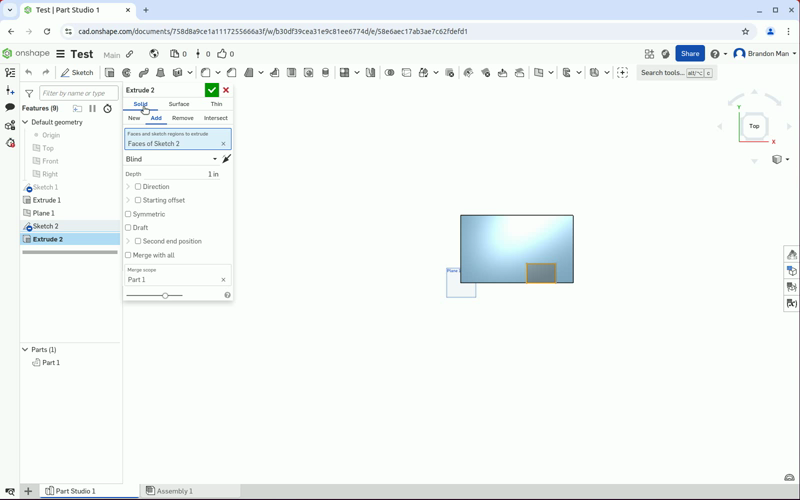
click(143, 106)
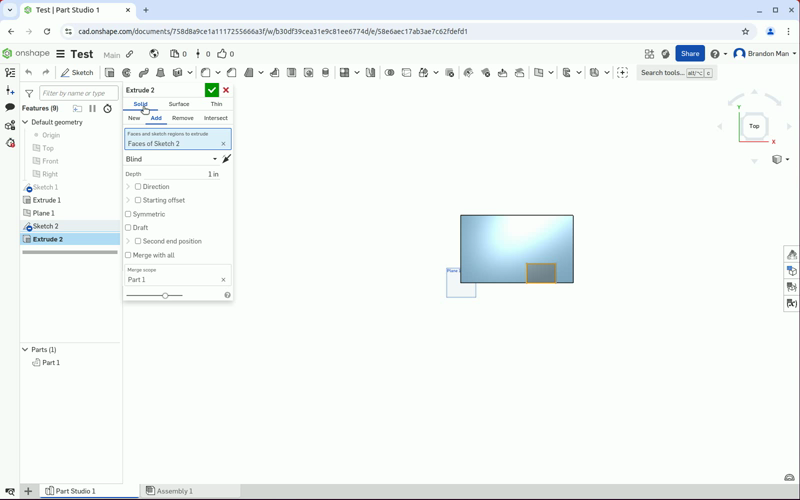
mouse_move(137, 120)
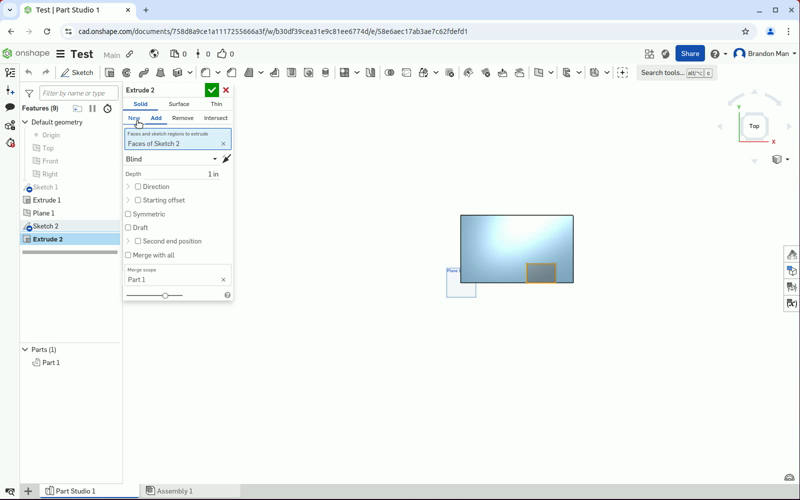
click(137, 120)
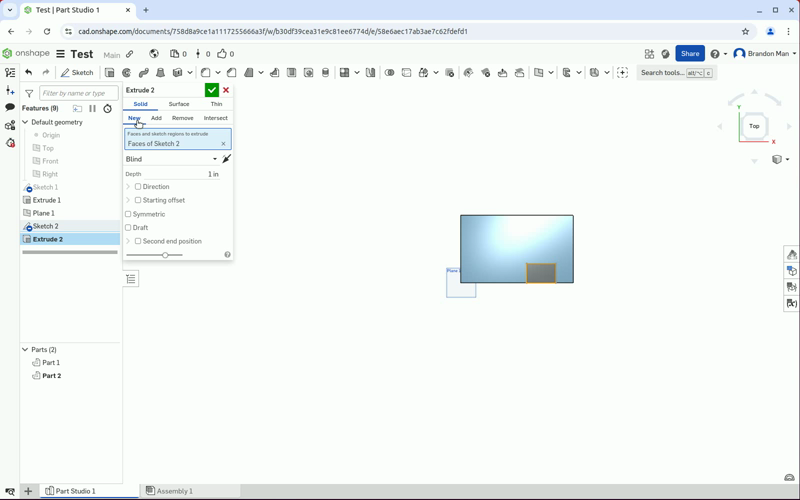
key(tab, 4)
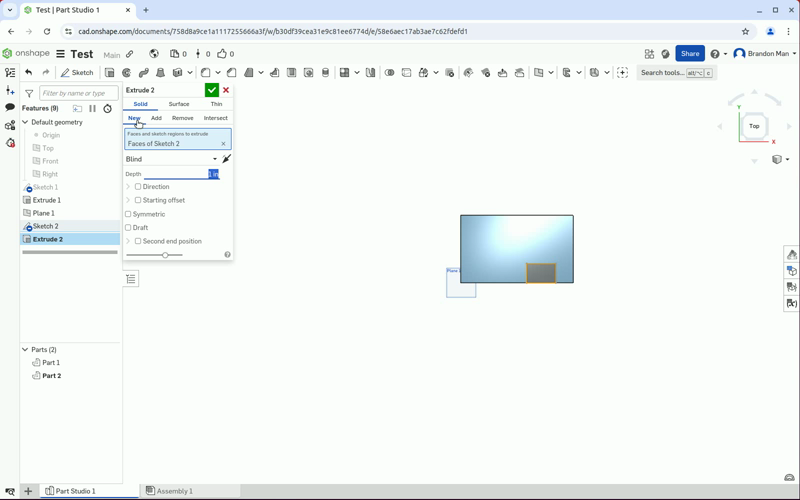
text(3.851)
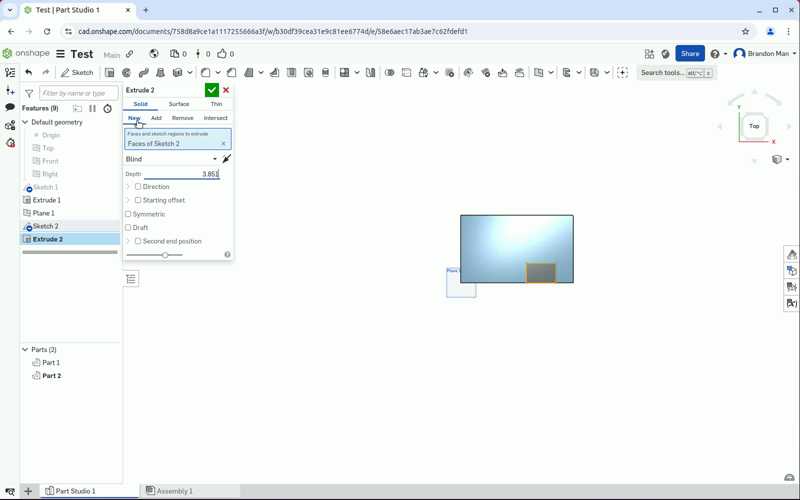
key(enter)
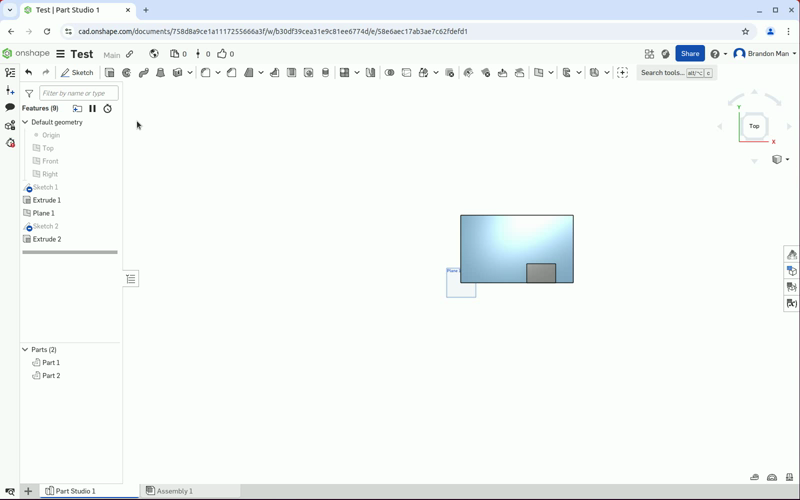
key(shift+h)
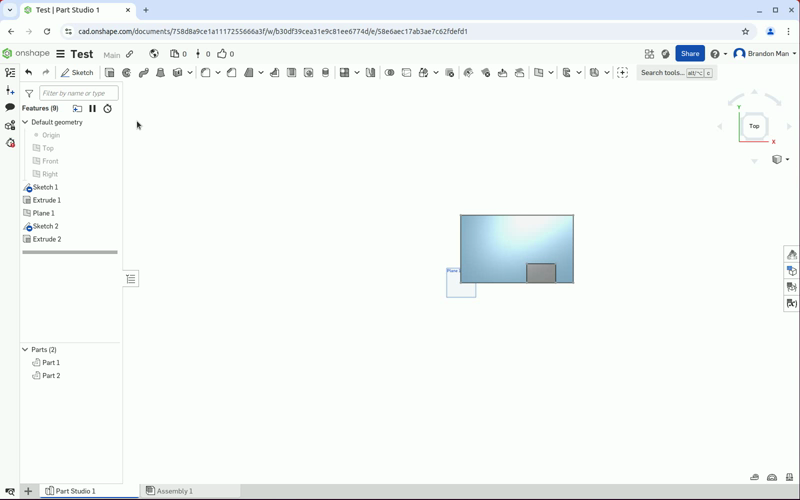
key(shift+h)
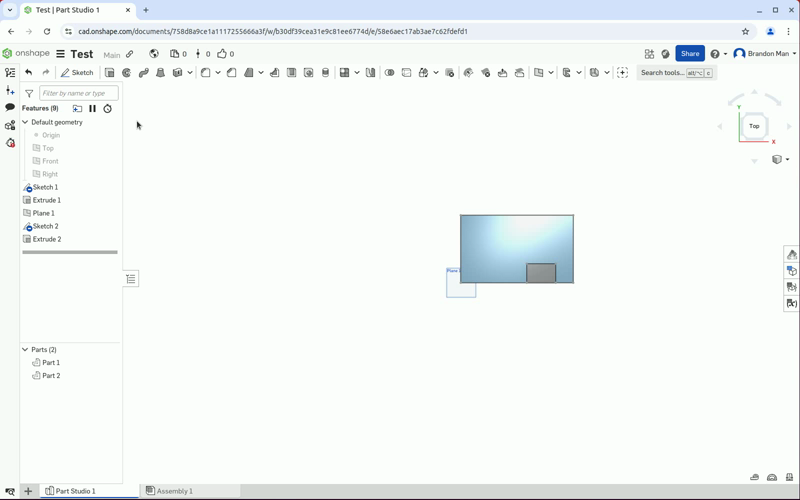
key(shift+7)
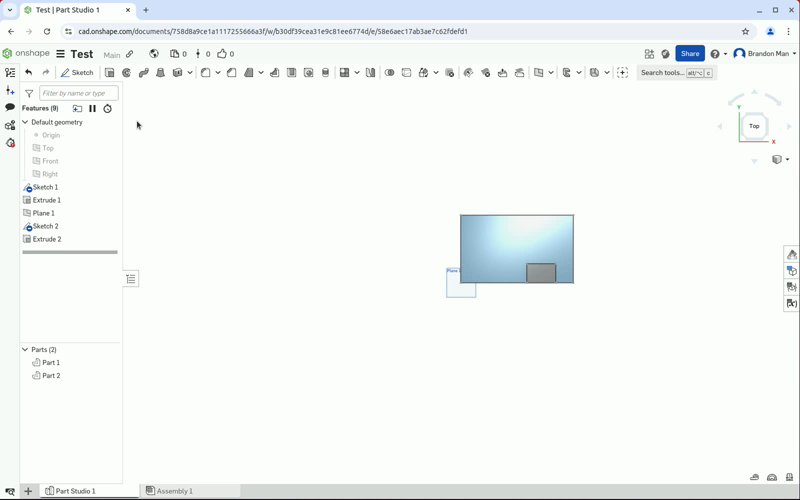
key(up, 3)
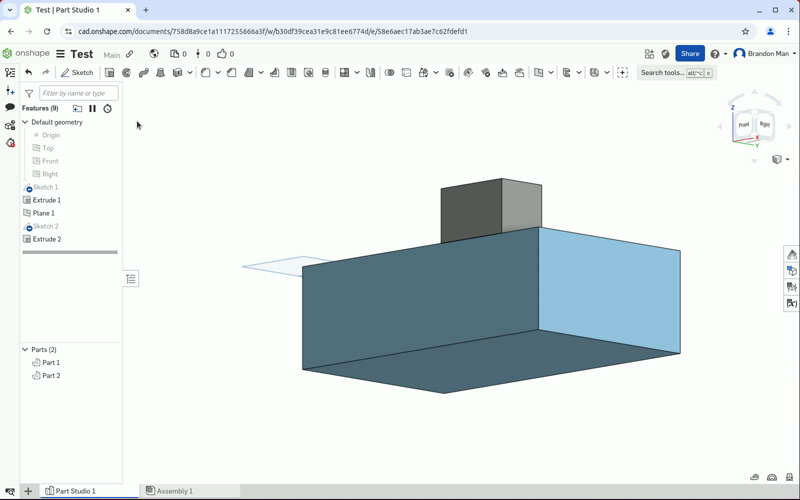
key(left, 3)
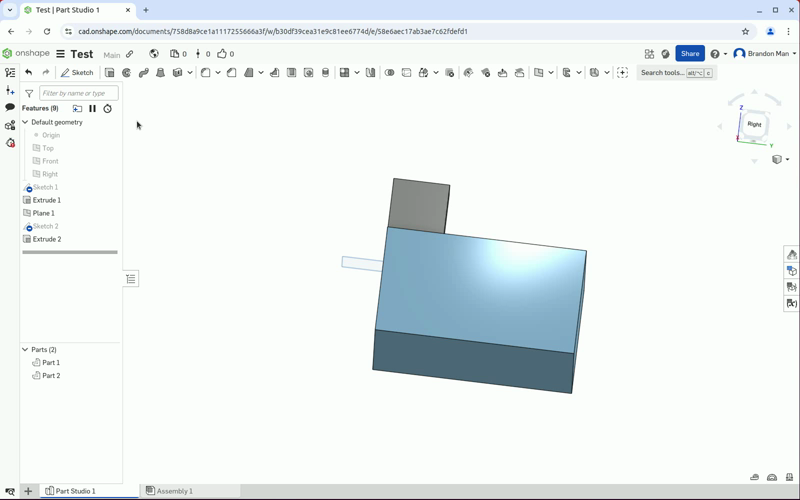
key(right, 3)
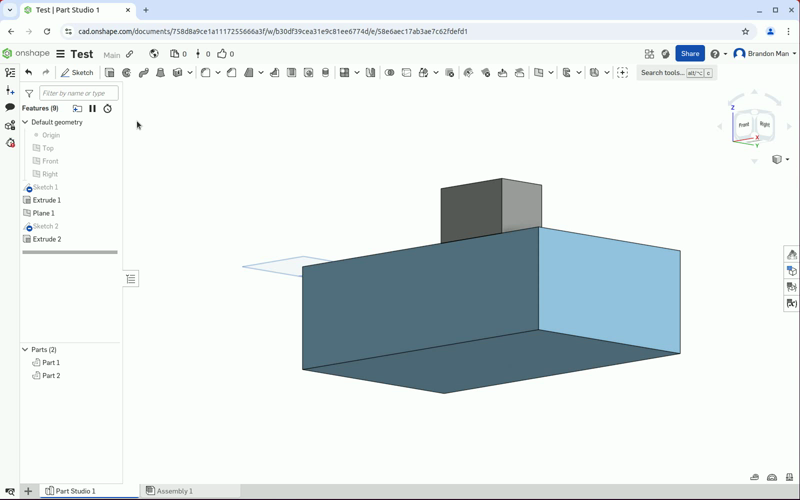
key(down, 3)
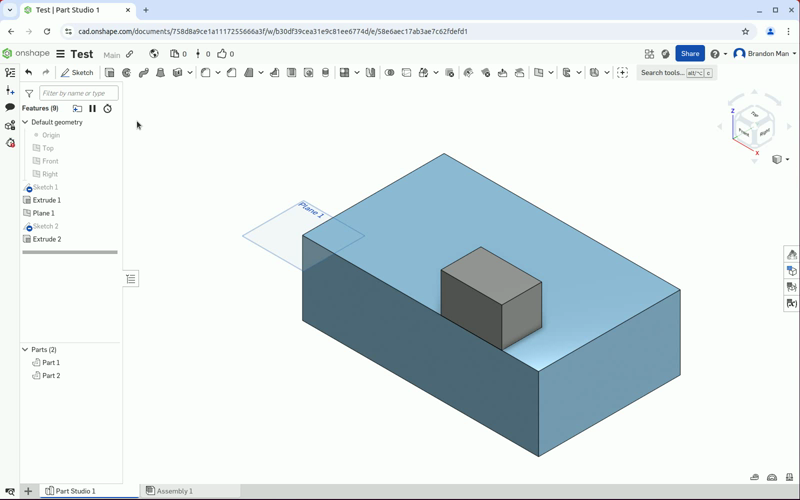
mouse_move(73, 189)
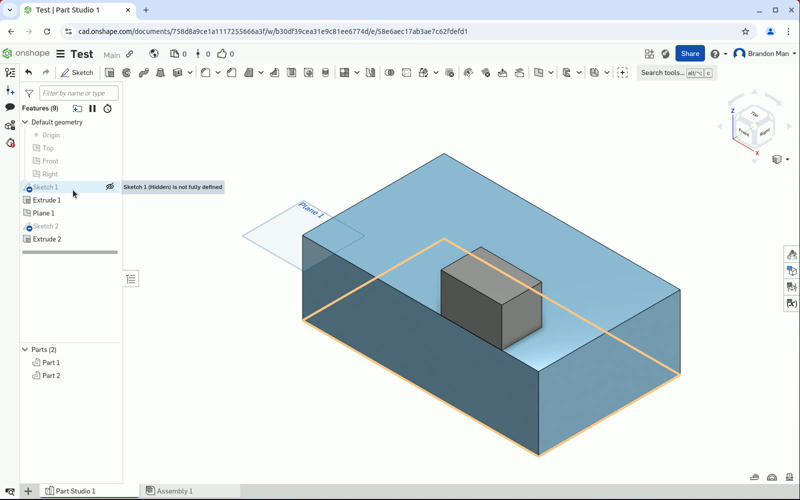
click(73, 189)